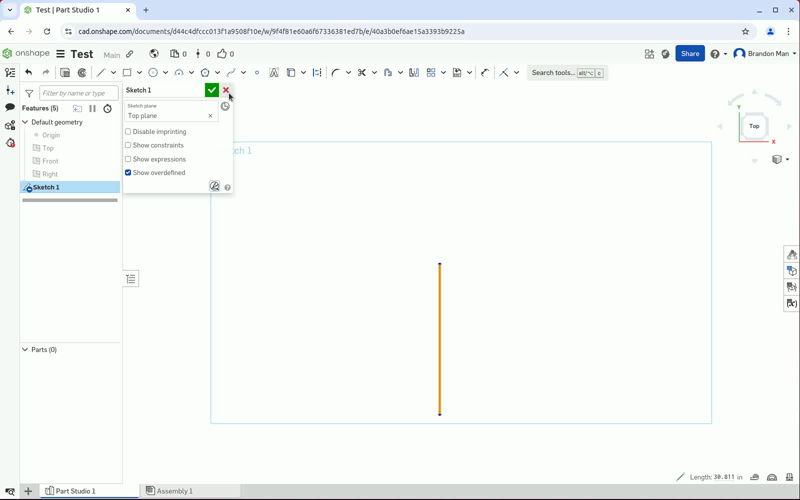
key(shift+h)
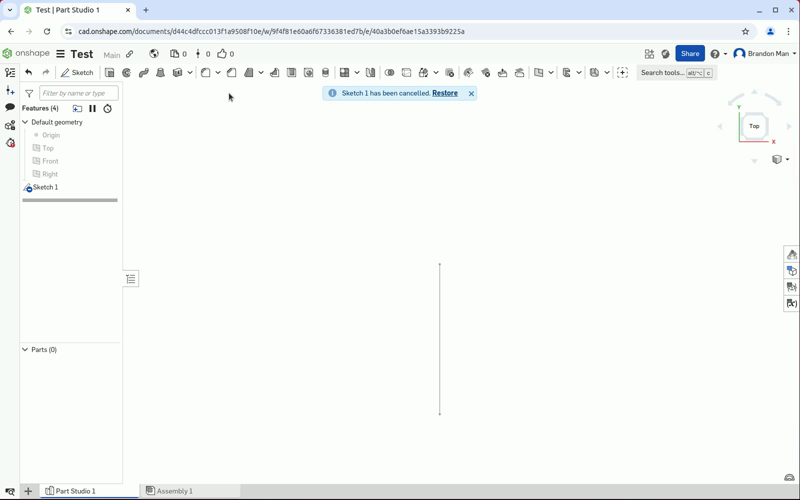
mouse_move(73, 352)
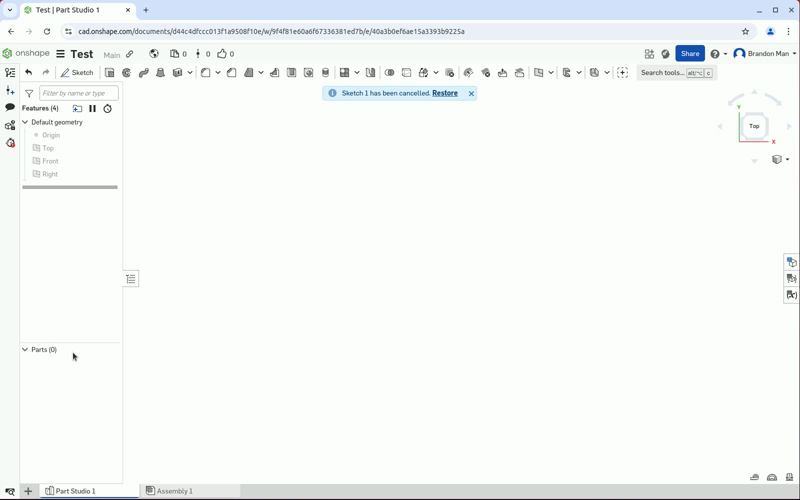
key(y)
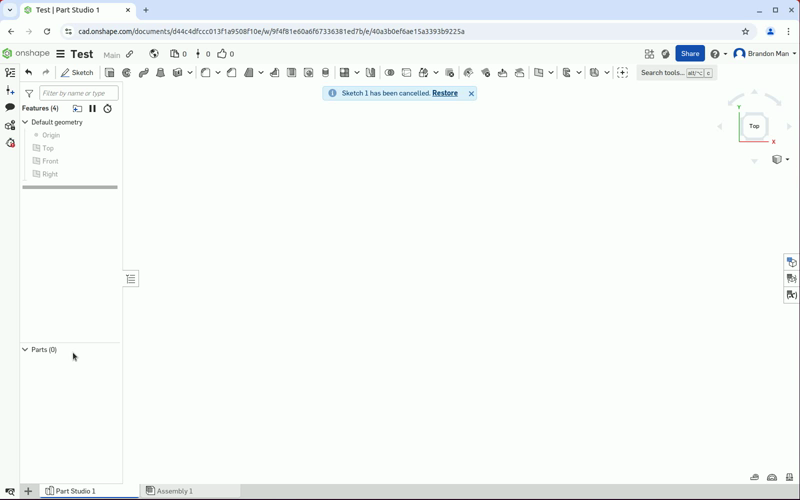
key(shift+p)
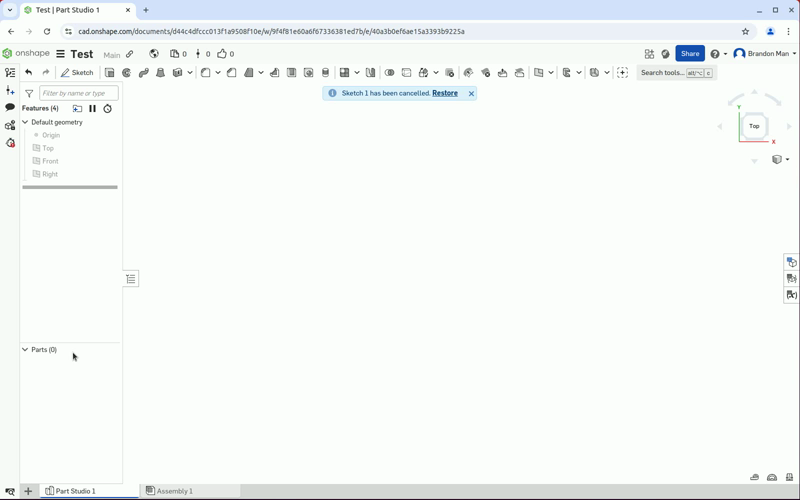
key(space)
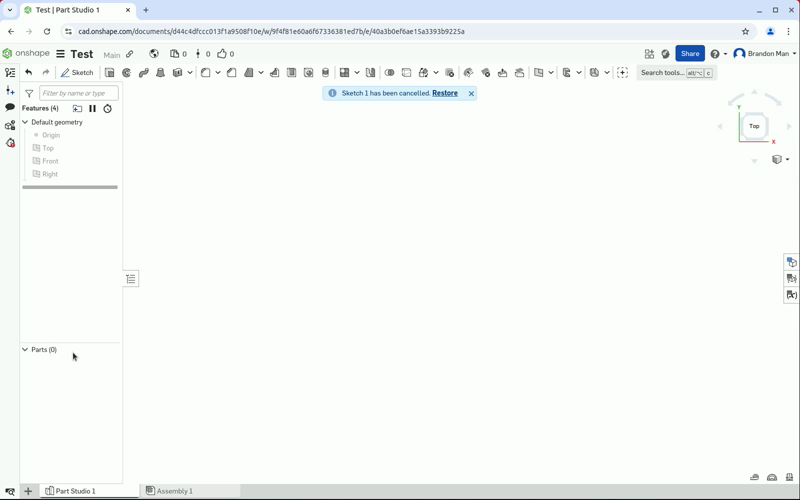
key_down(shift)
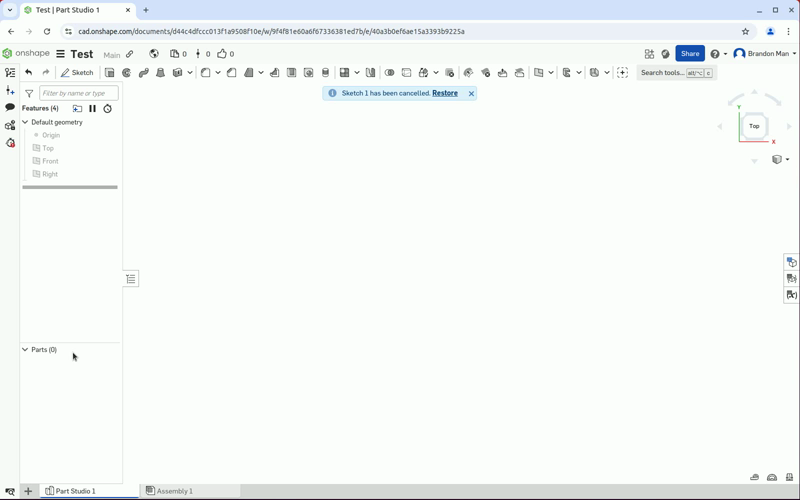
key(up)
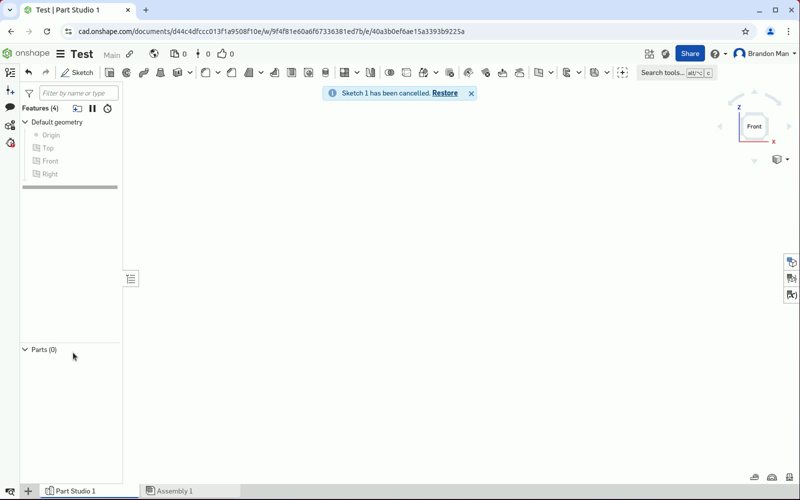
key_up(shift)
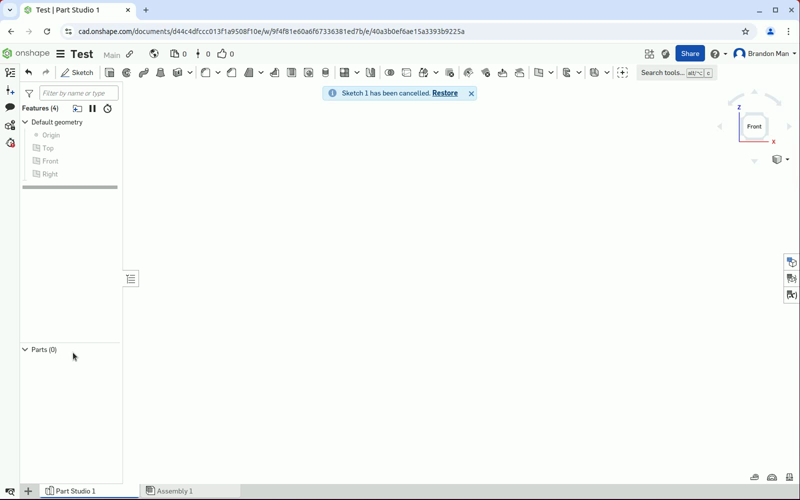
mouse_move(73, 352)
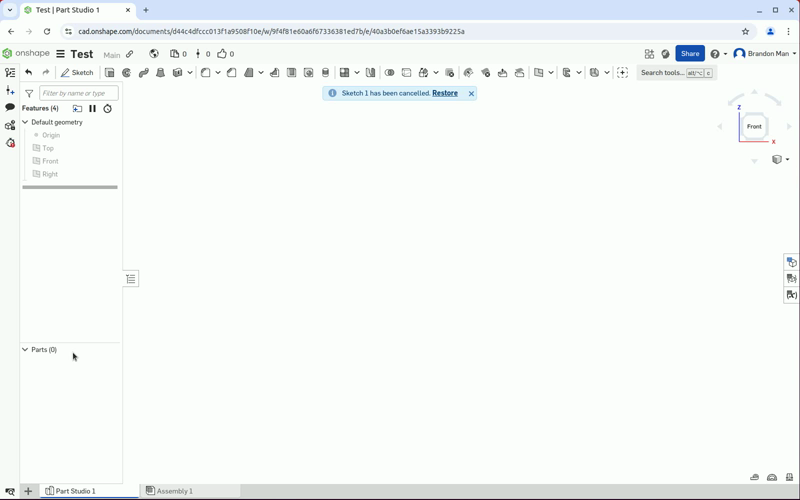
key(shift+y)
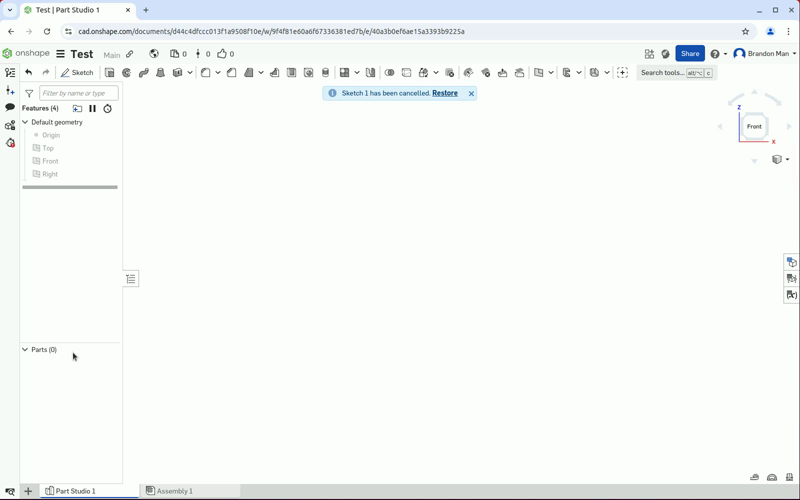
key(shift+s)
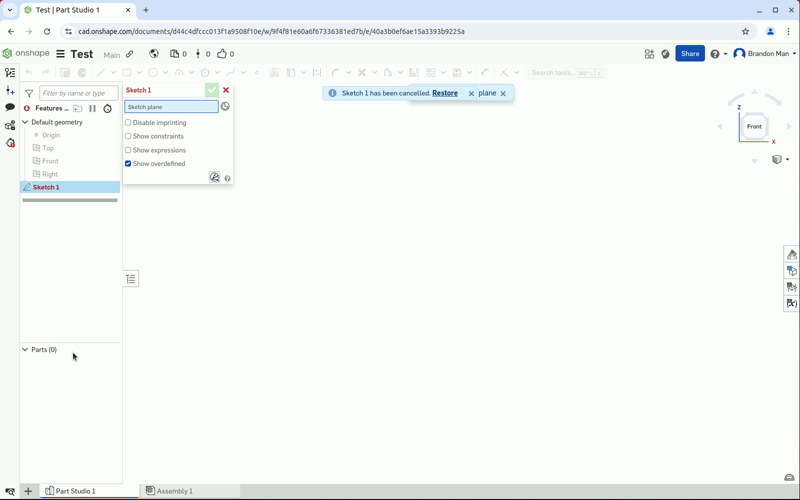
mouse_move(73, 163)
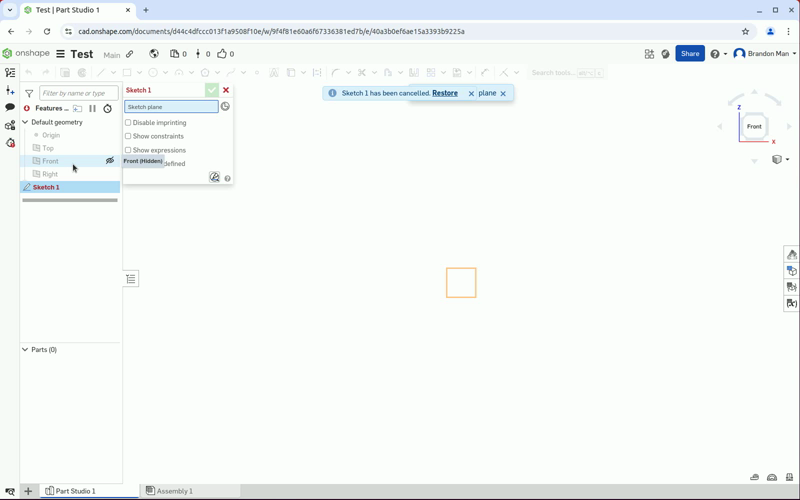
click(73, 163)
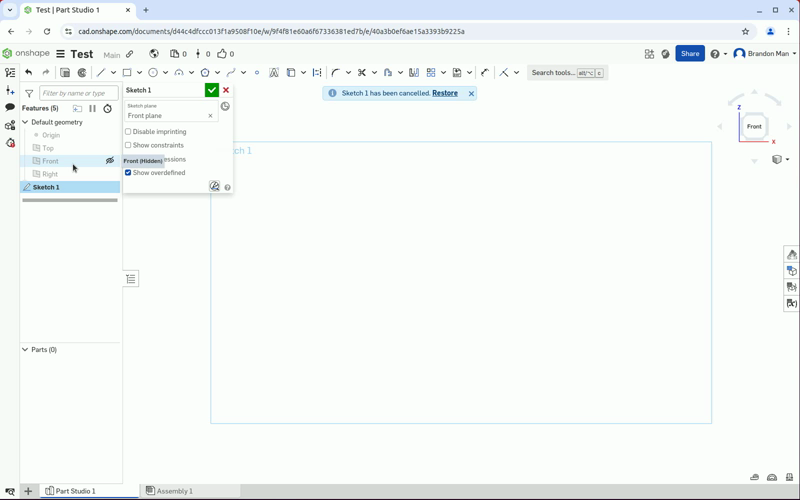
mouse_move(73, 352)
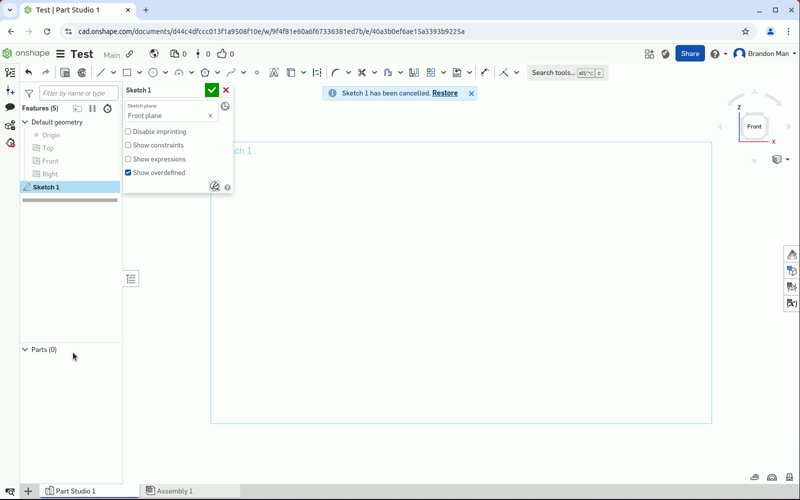
key(y)
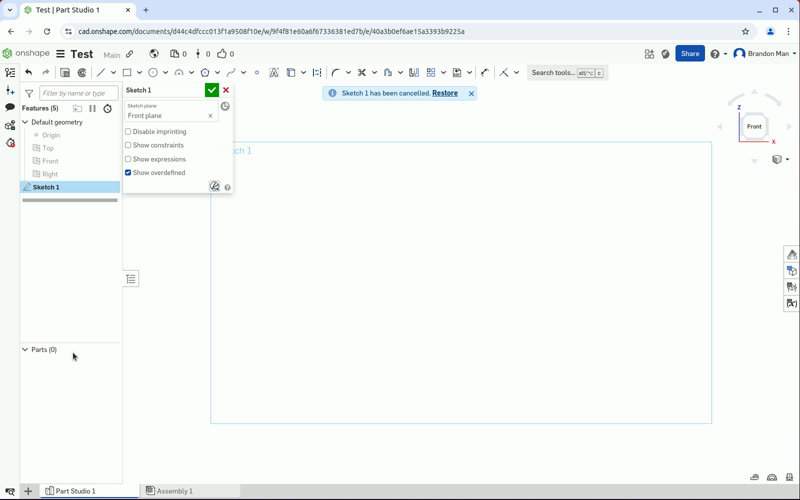
key(l)
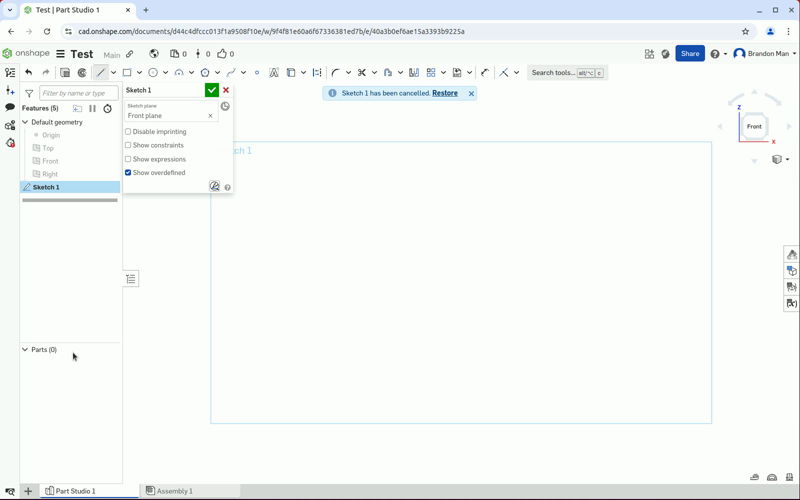
key_down(shift)
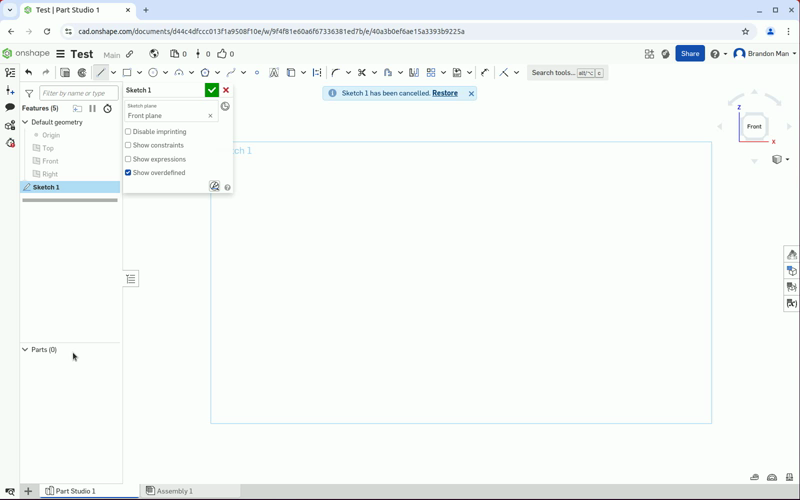
mouse_move(460, 282)
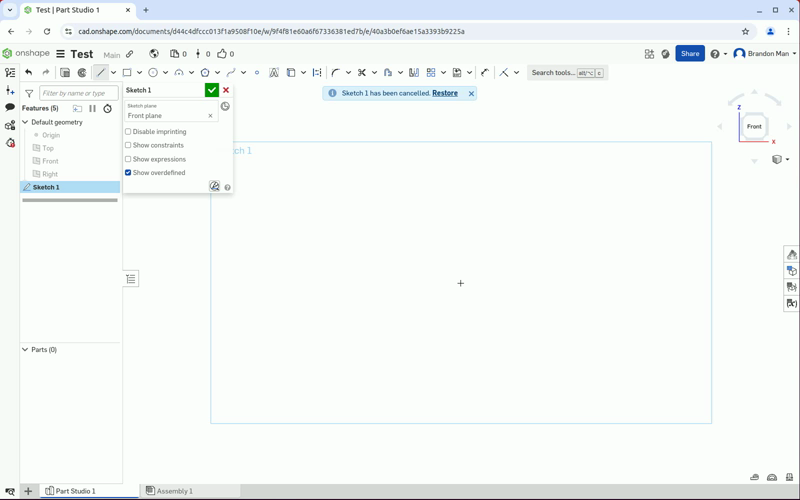
click(460, 282)
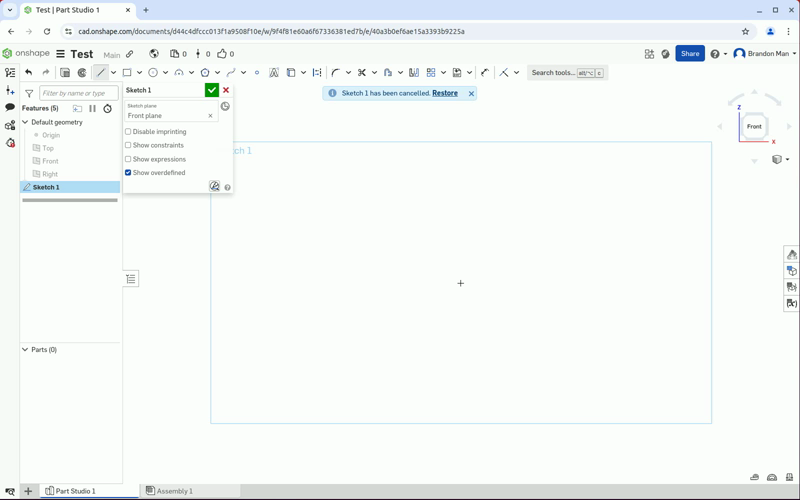
key_up(shift)
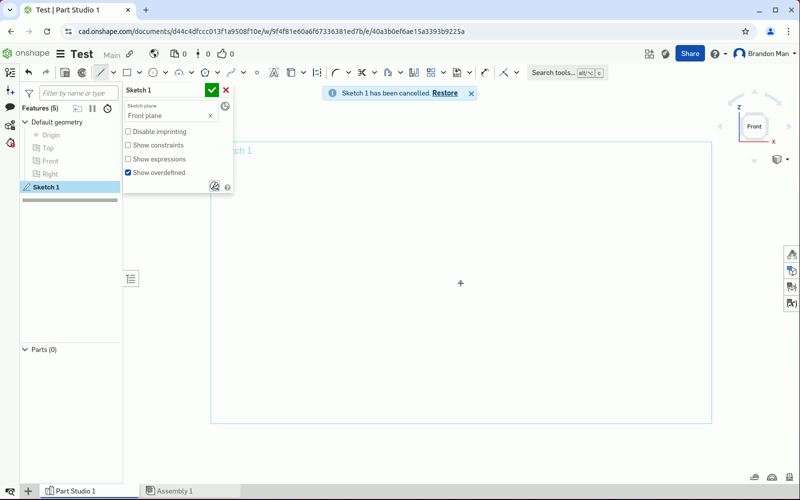
key_down(shift)
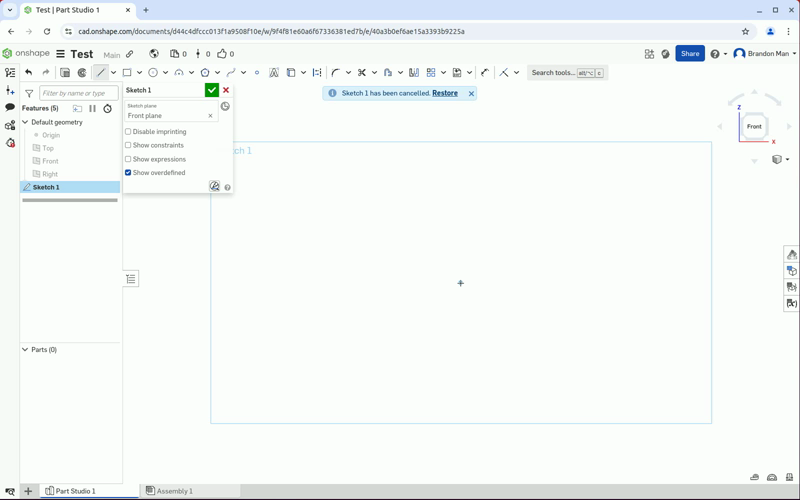
mouse_move(573, 282)
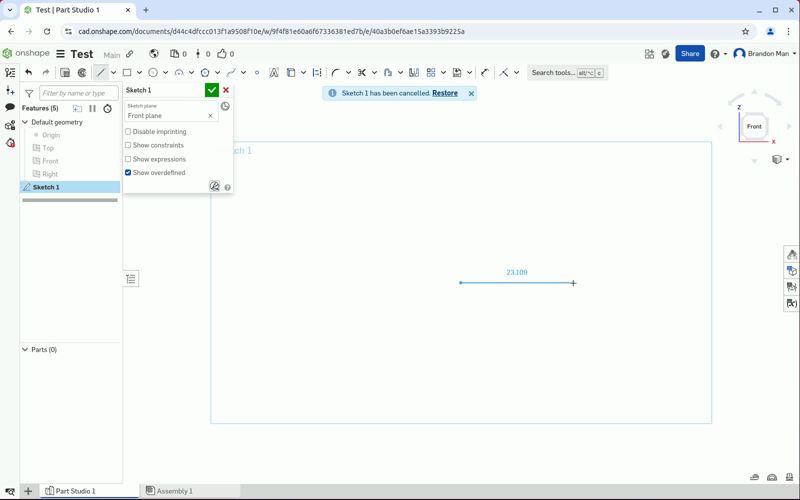
click(573, 282)
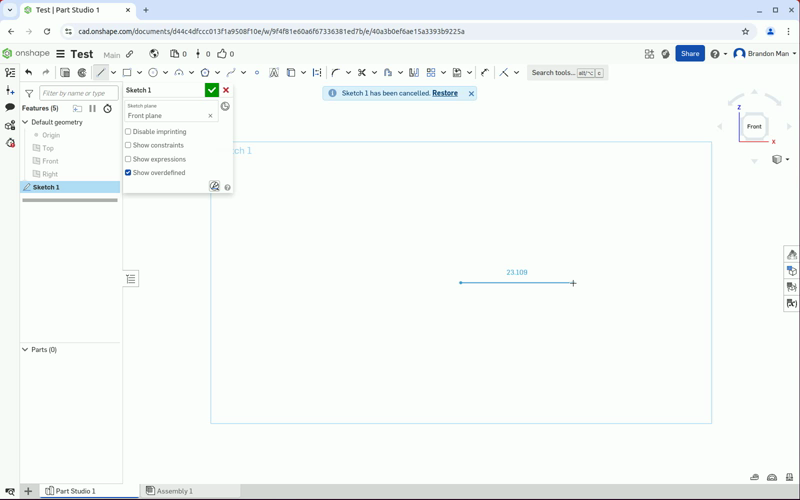
key_up(shift)
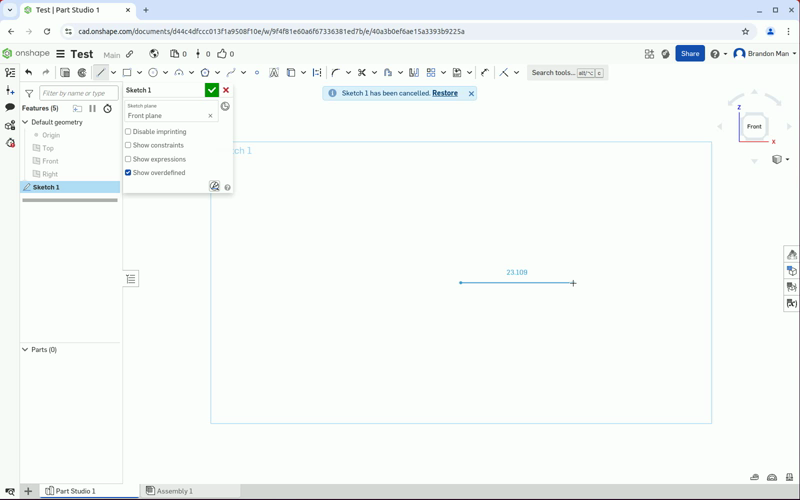
key_down(shift)
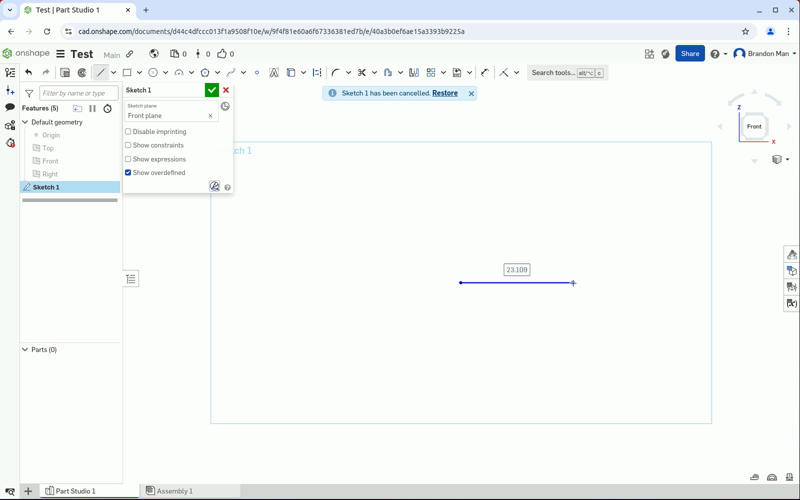
mouse_move(573, 203)
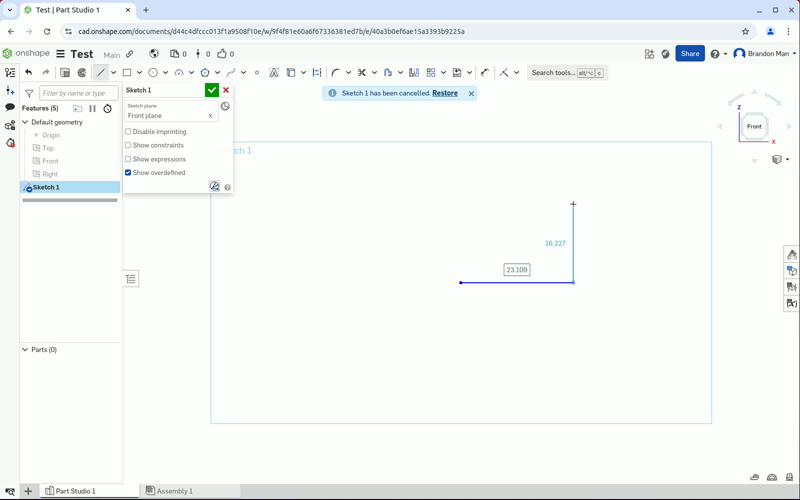
click(573, 203)
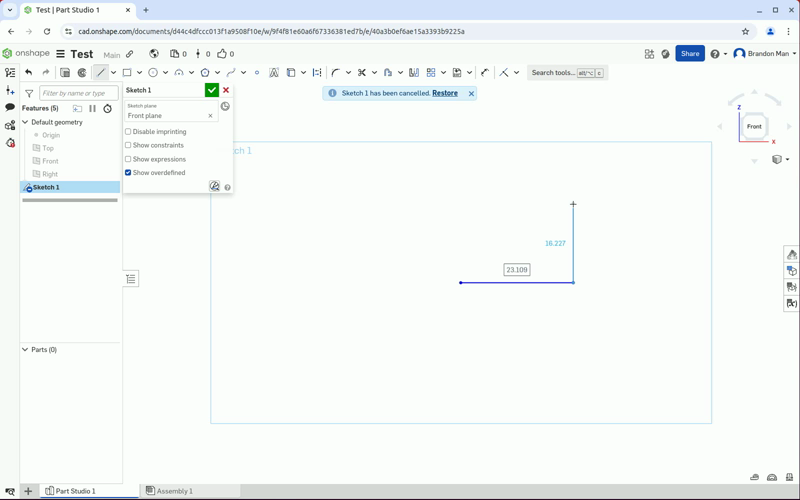
key_up(shift)
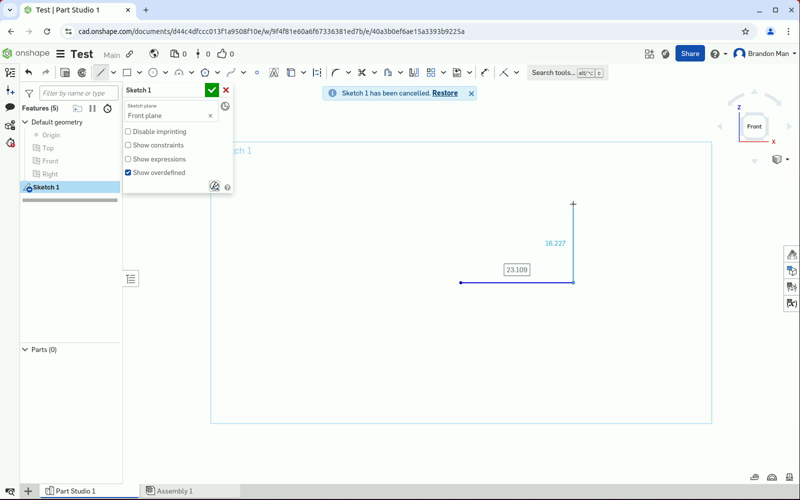
key_down(shift)
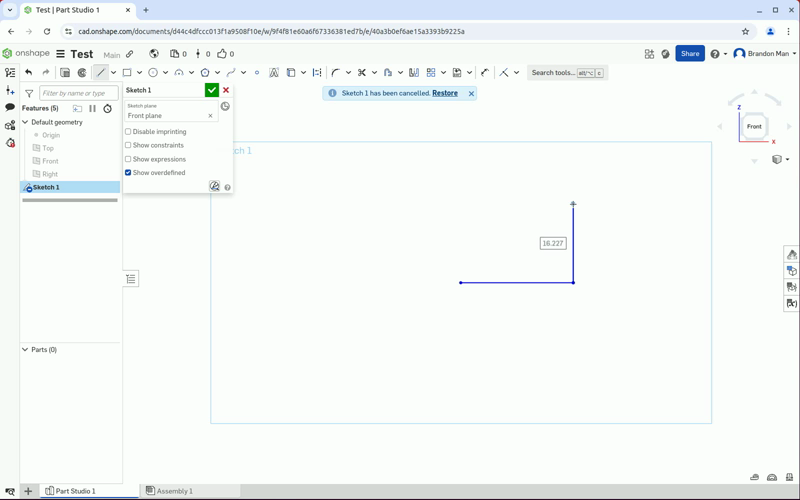
mouse_move(589, 203)
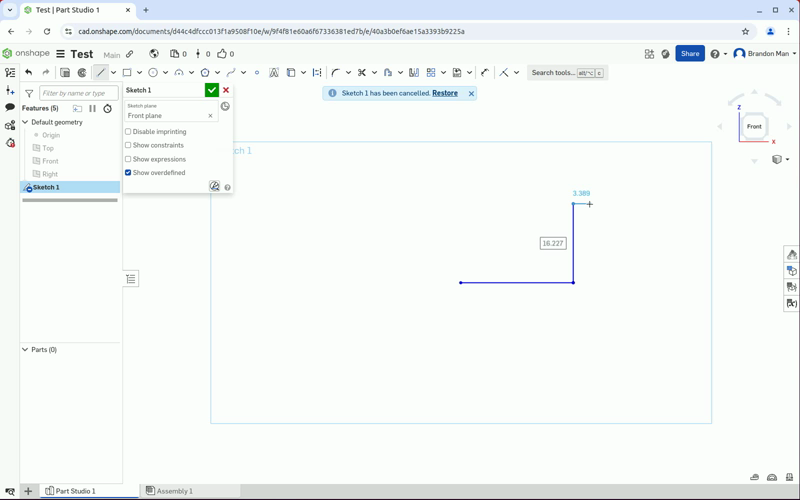
mouse_move(540, 203)
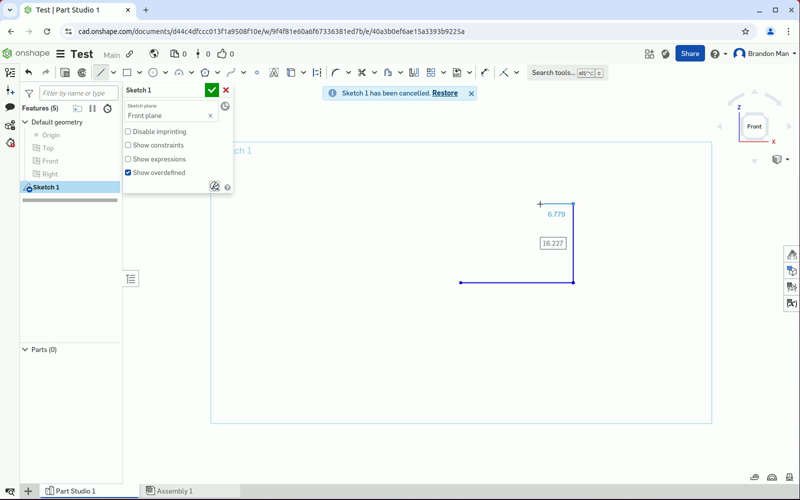
click(540, 203)
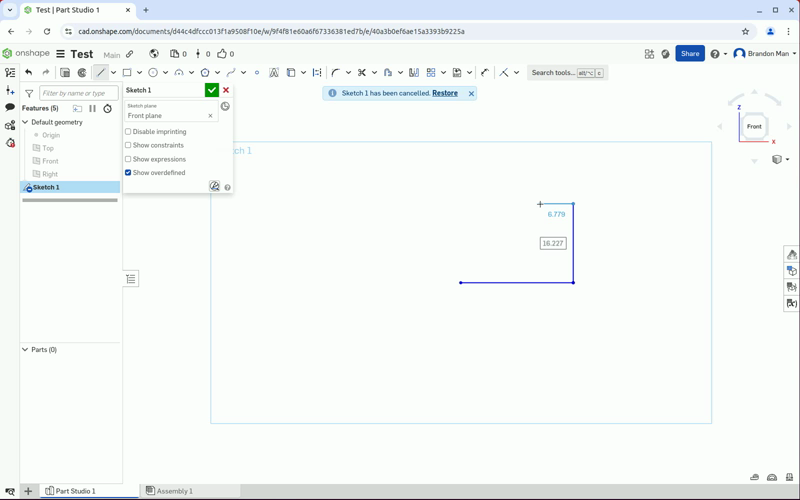
key_up(shift)
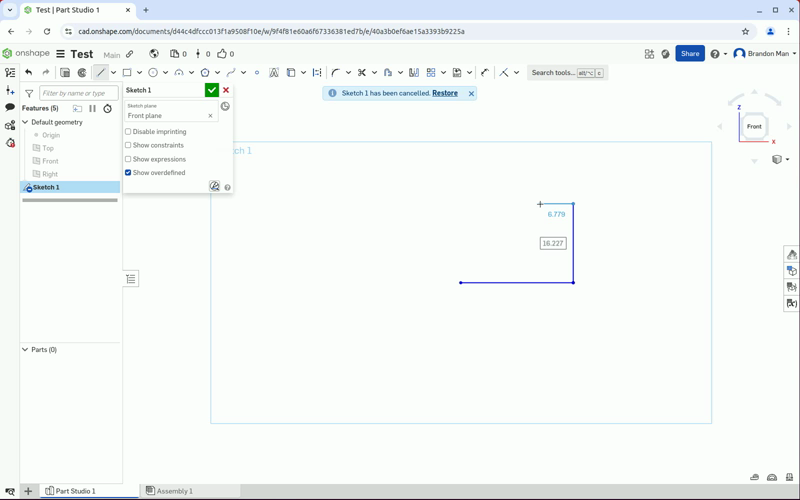
key_down(shift)
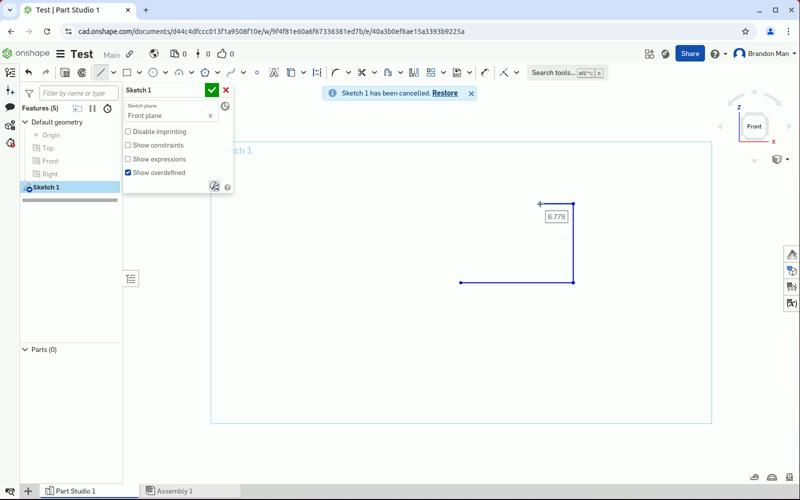
mouse_move(570, 203)
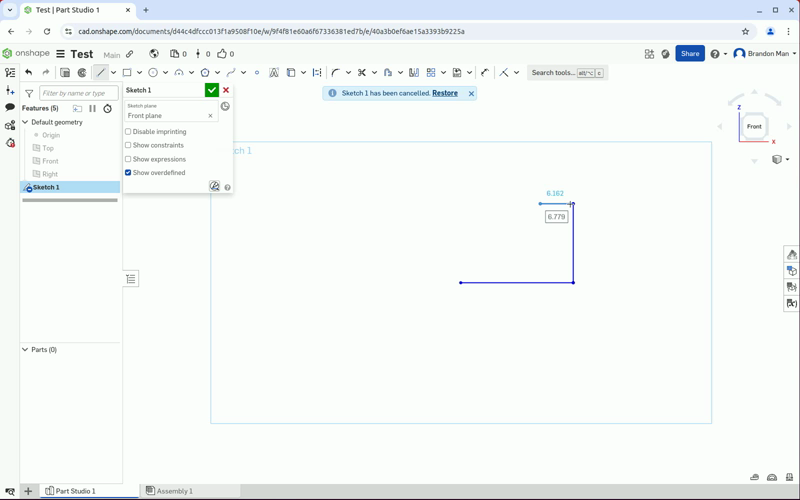
mouse_move(540, 259)
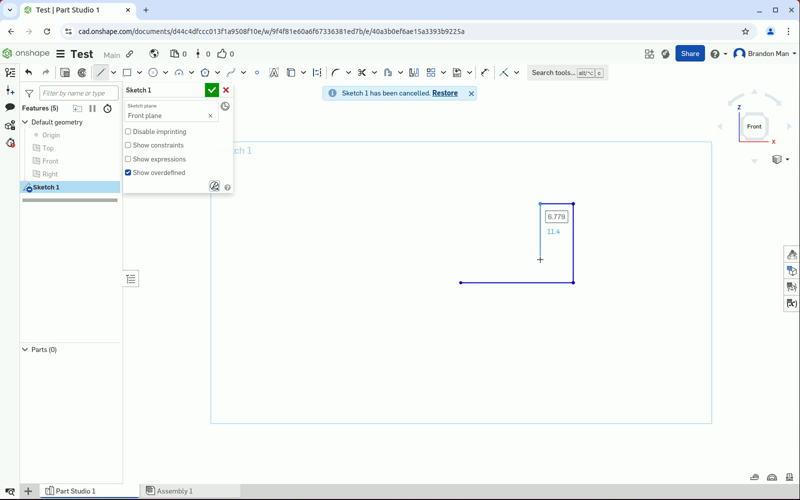
click(540, 259)
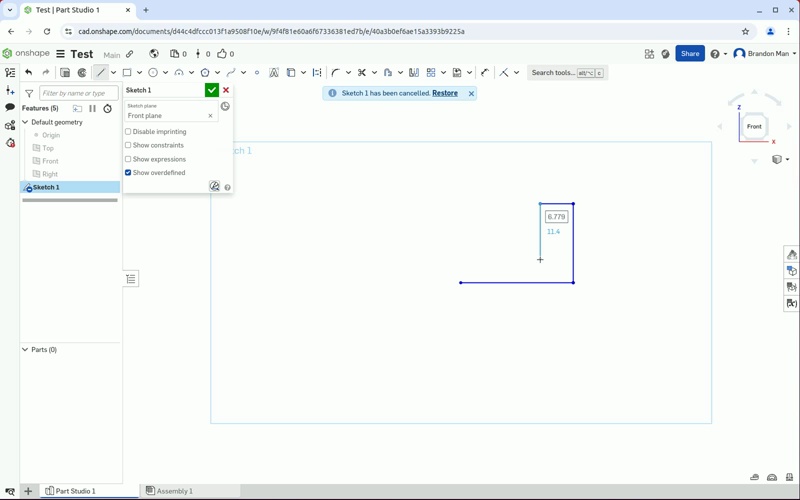
key_up(shift)
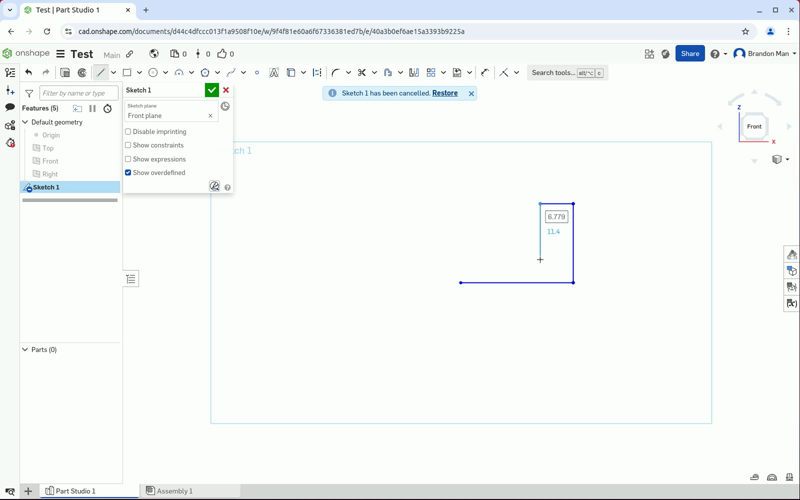
key_down(shift)
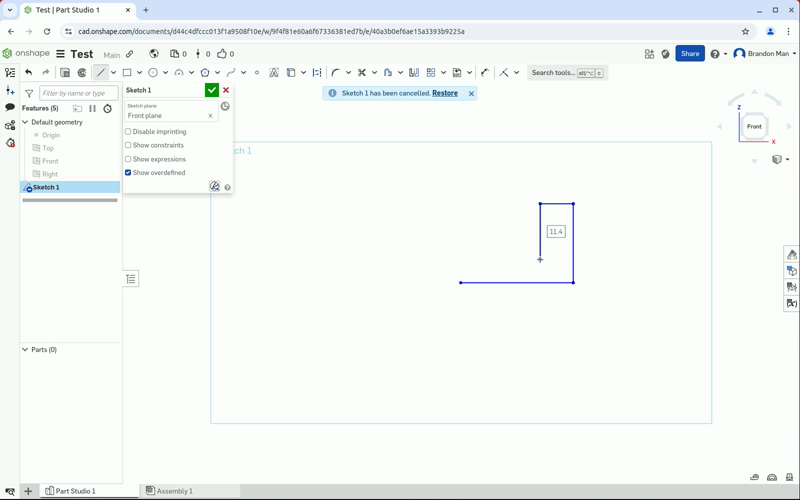
mouse_move(570, 259)
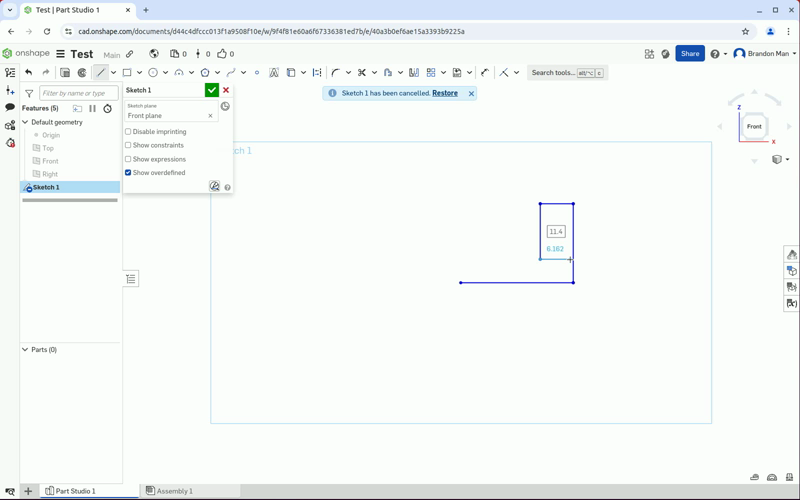
mouse_move(494, 259)
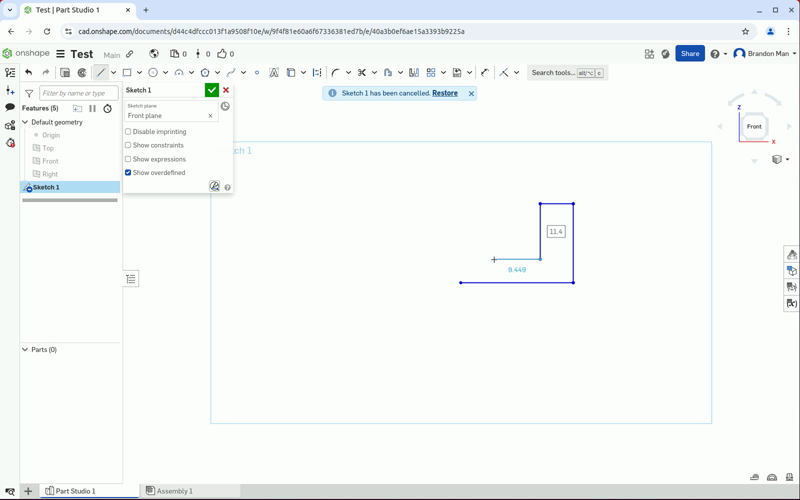
click(494, 259)
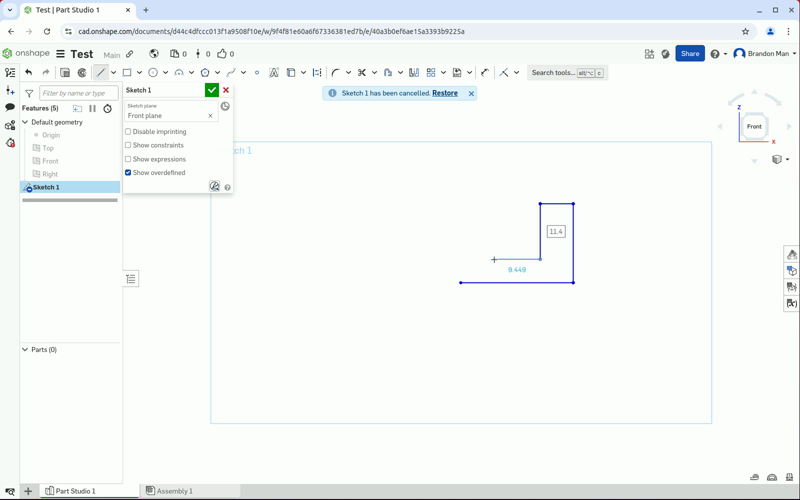
key_up(shift)
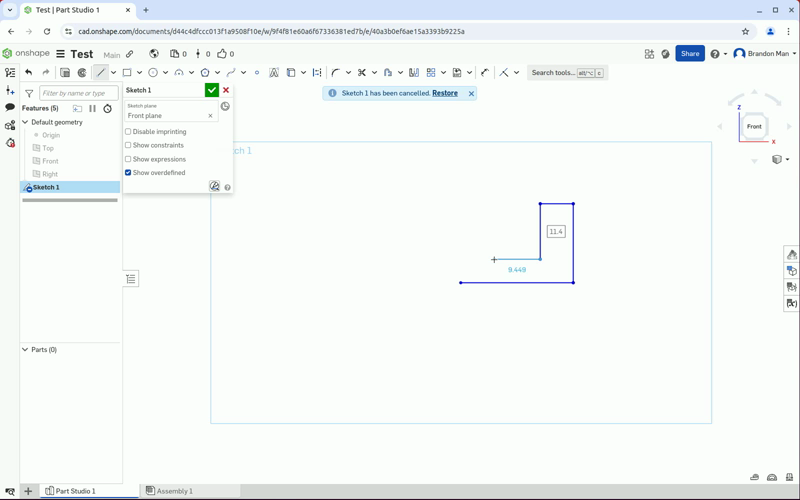
key_down(shift)
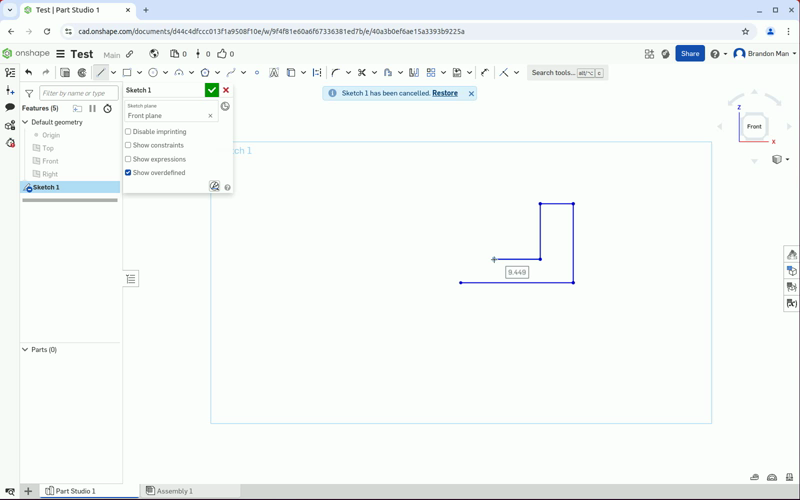
mouse_move(524, 259)
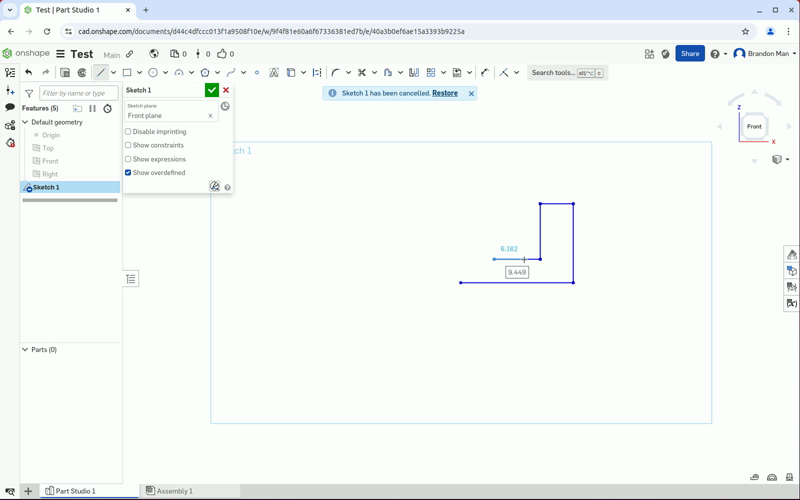
mouse_move(494, 203)
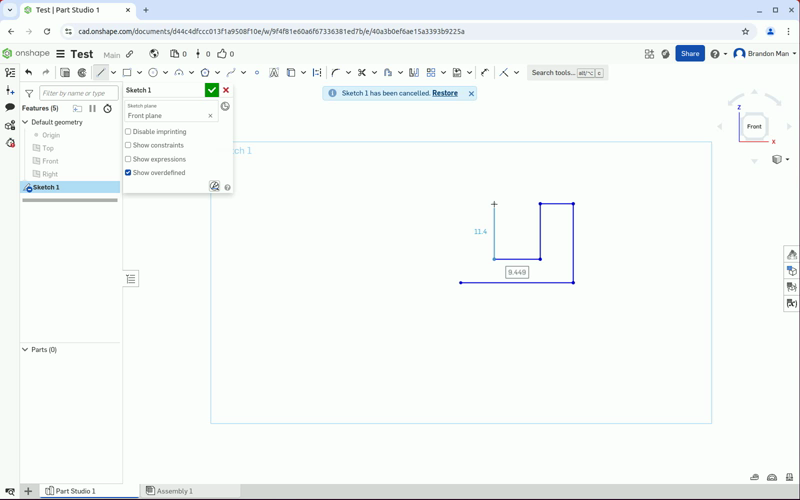
click(494, 203)
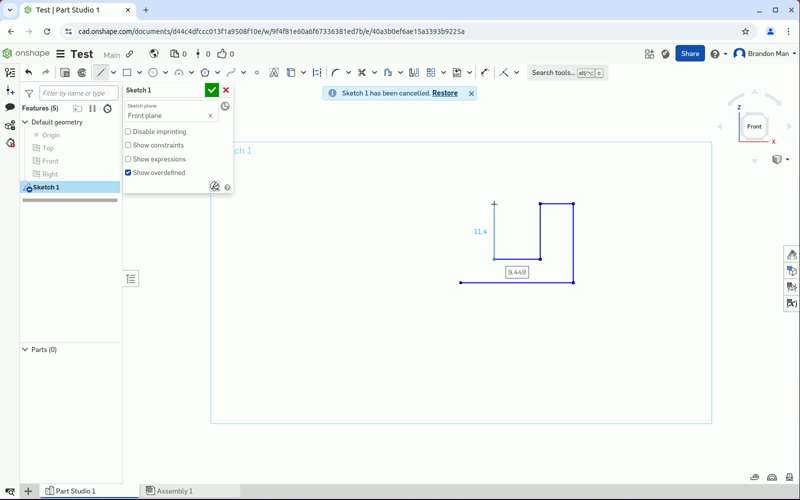
key_up(shift)
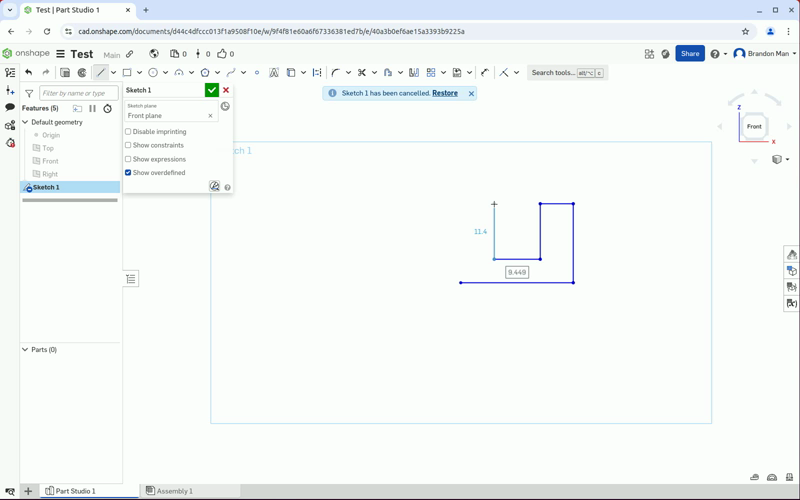
key_down(shift)
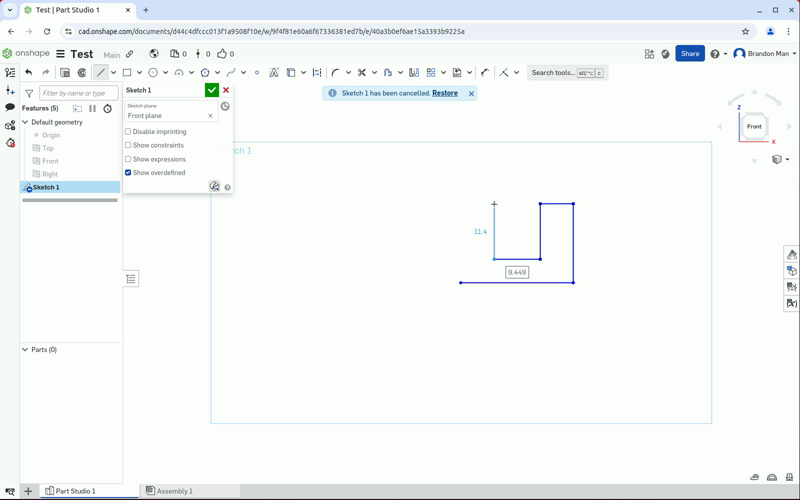
mouse_move(524, 203)
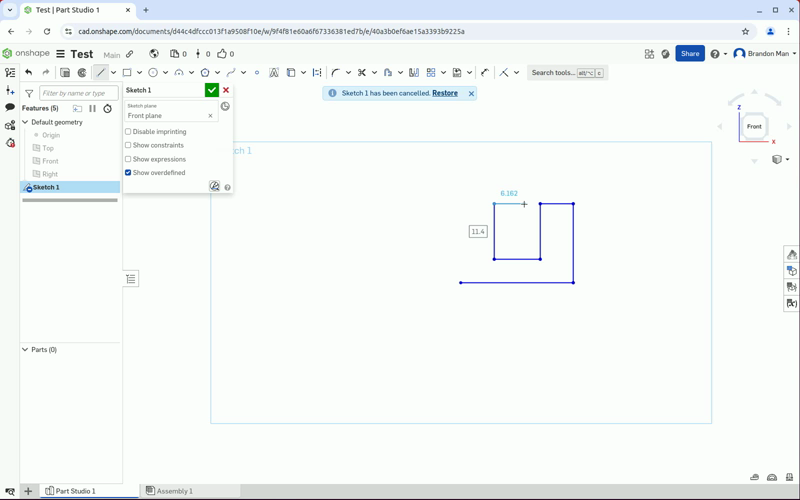
mouse_move(460, 203)
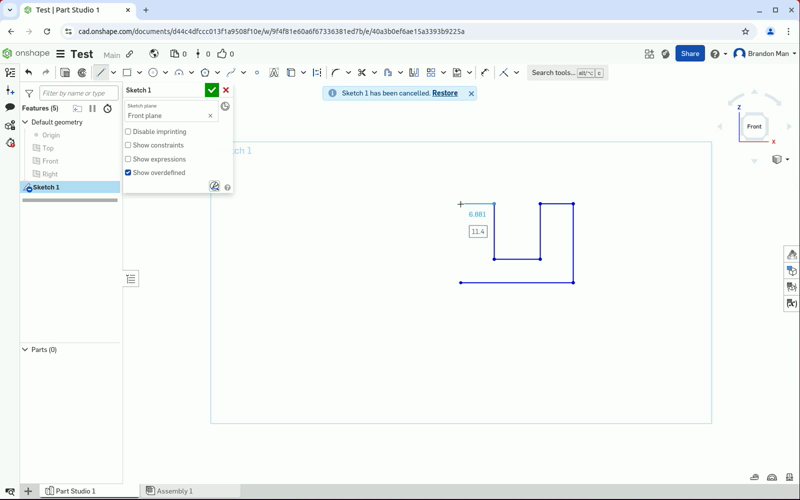
click(460, 203)
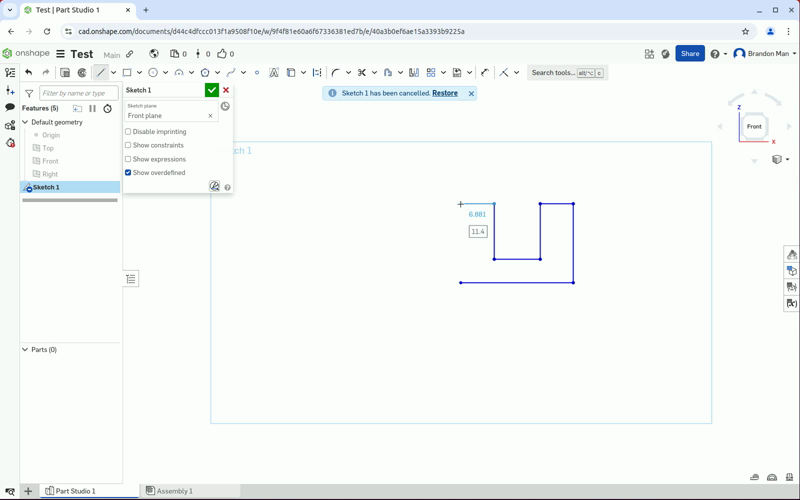
key_up(shift)
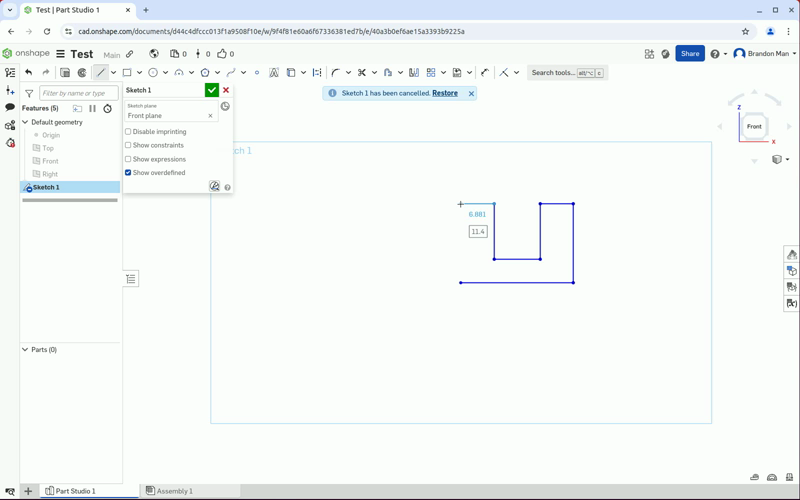
key_down(shift)
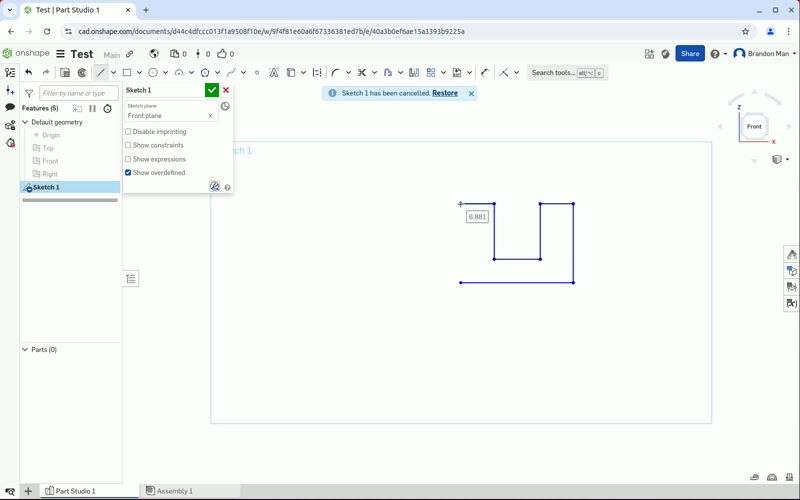
mouse_move(460, 282)
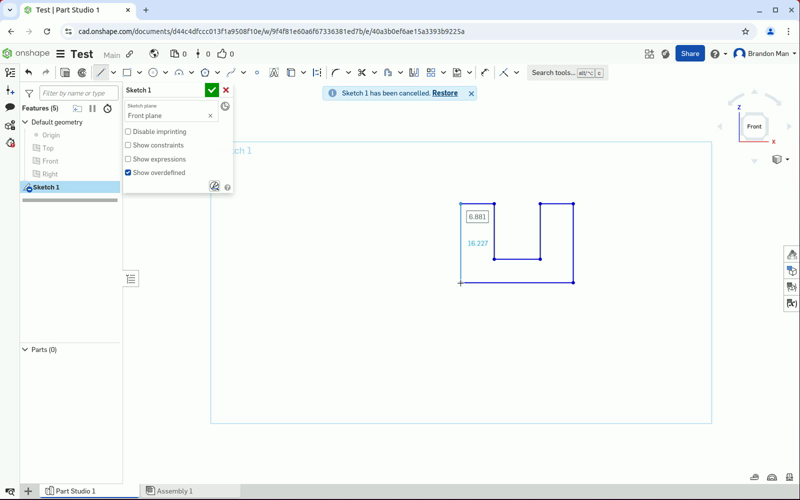
key_up(shift)
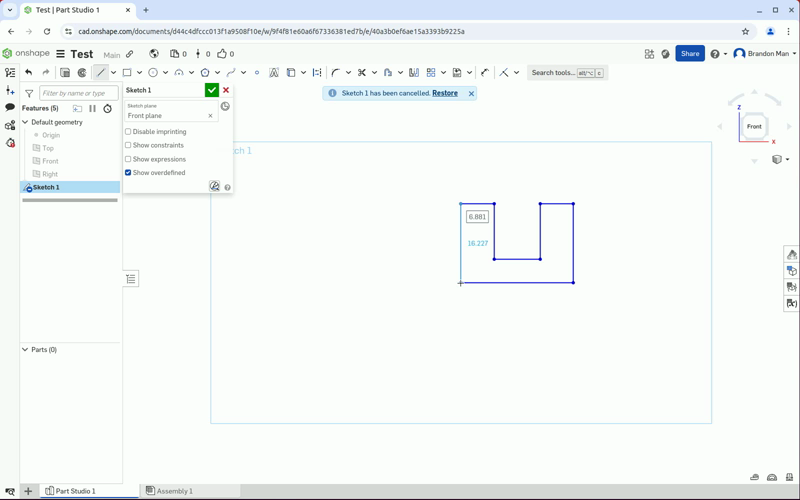
click(460, 282)
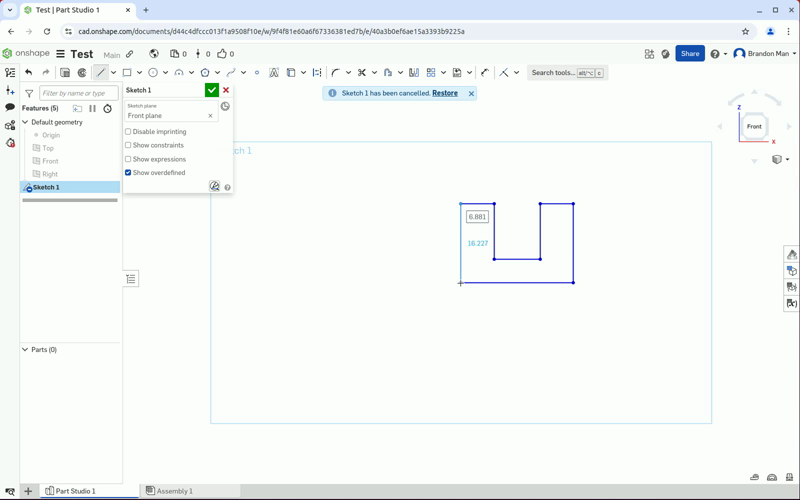
key(esc)
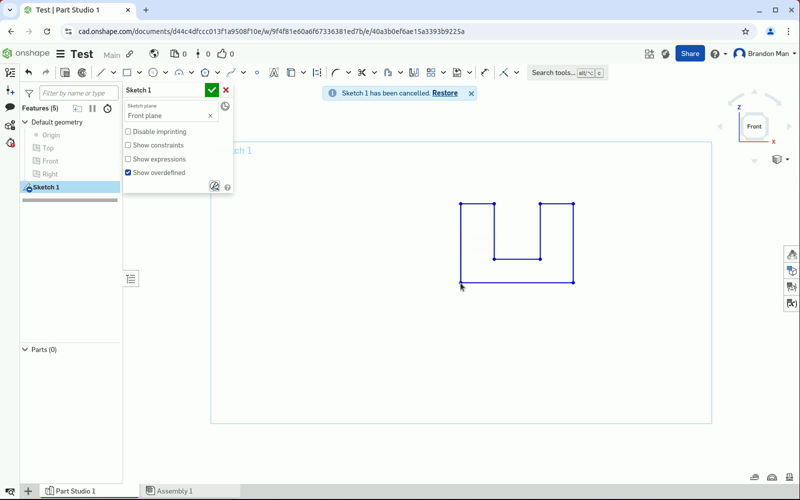
mouse_move(483, 211)
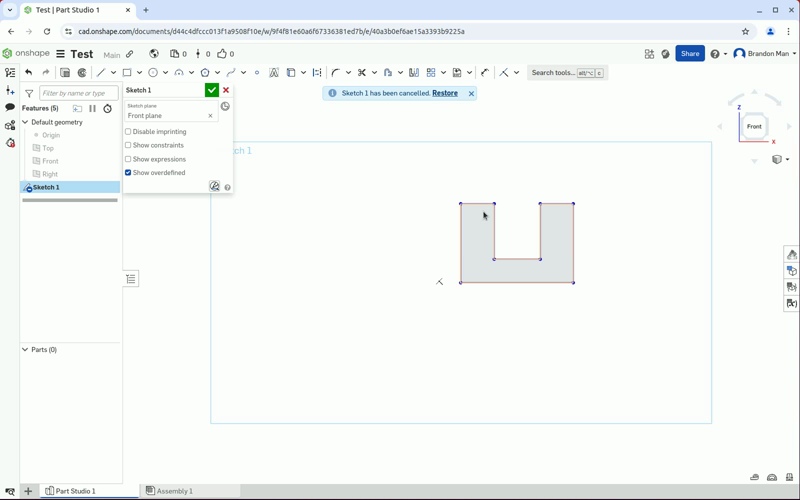
click(483, 211)
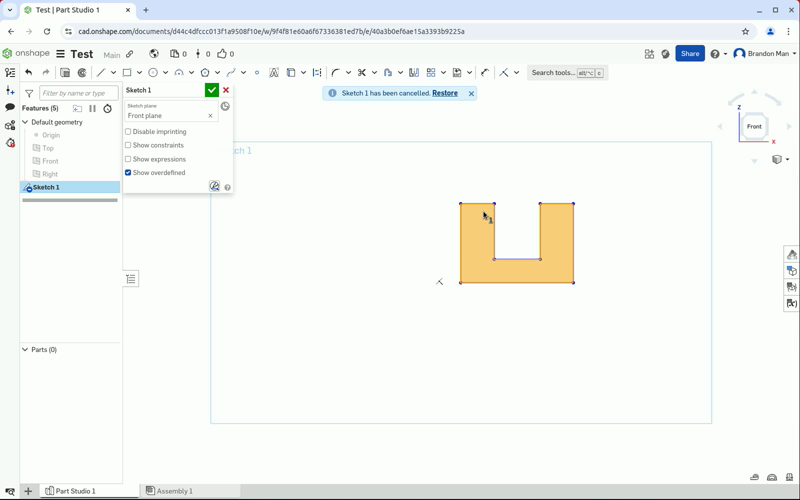
mouse_move(73, 352)
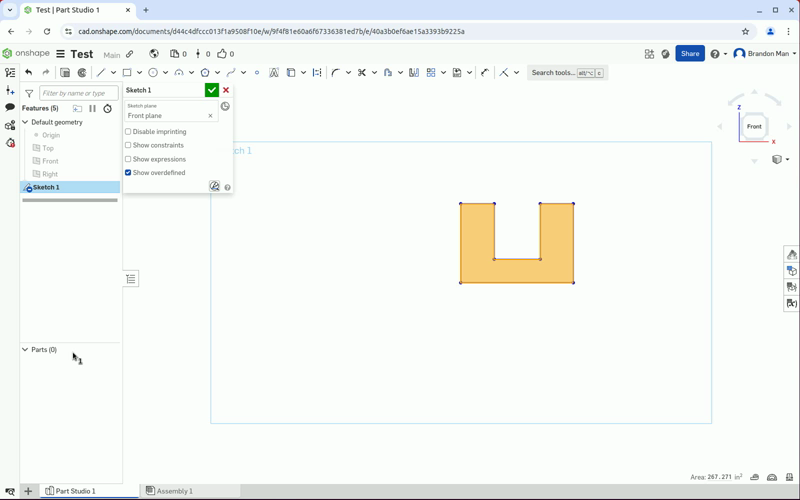
key(shift+y)
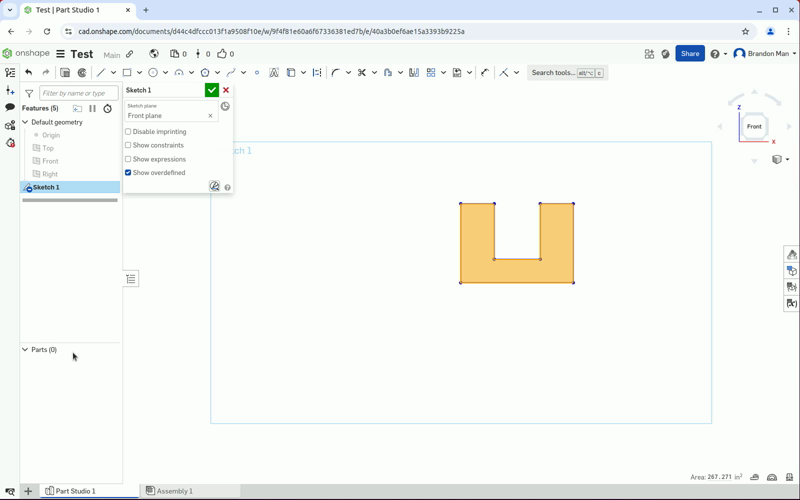
key(shift+e)
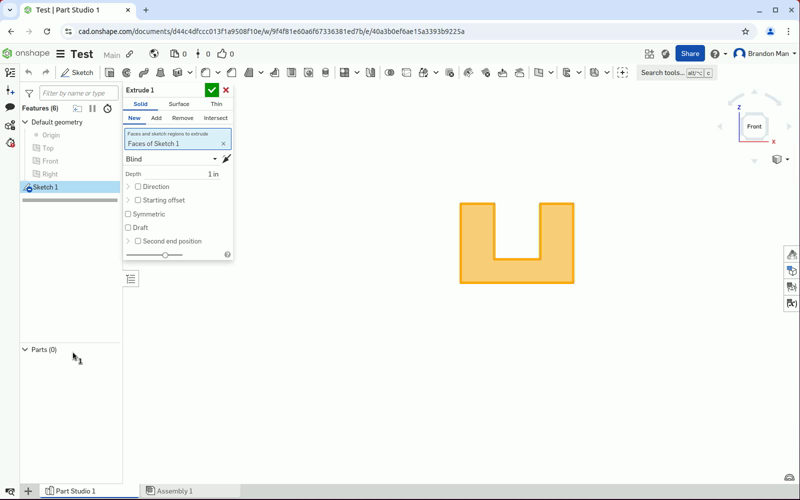
mouse_move(143, 106)
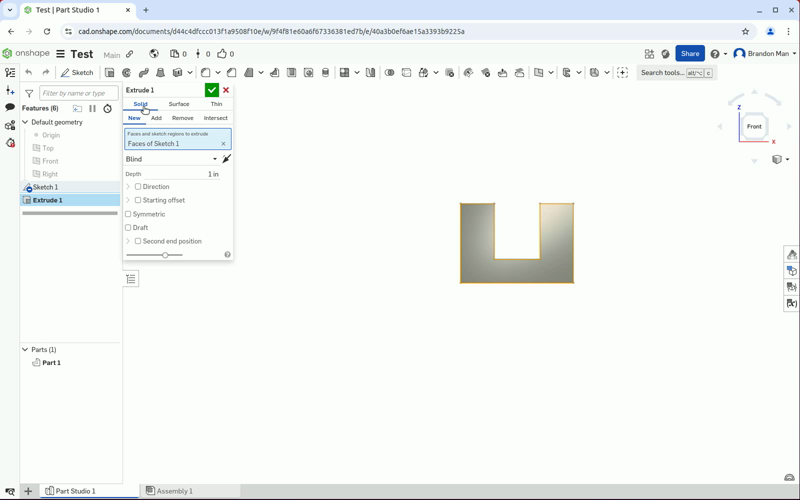
click(143, 106)
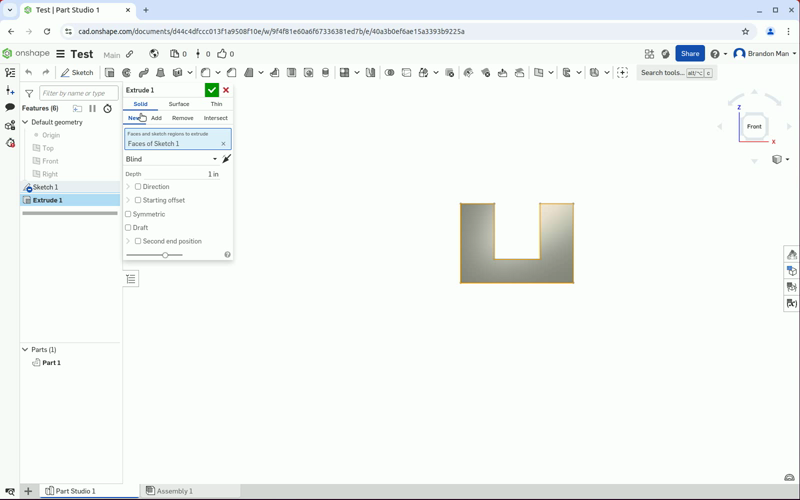
mouse_move(137, 120)
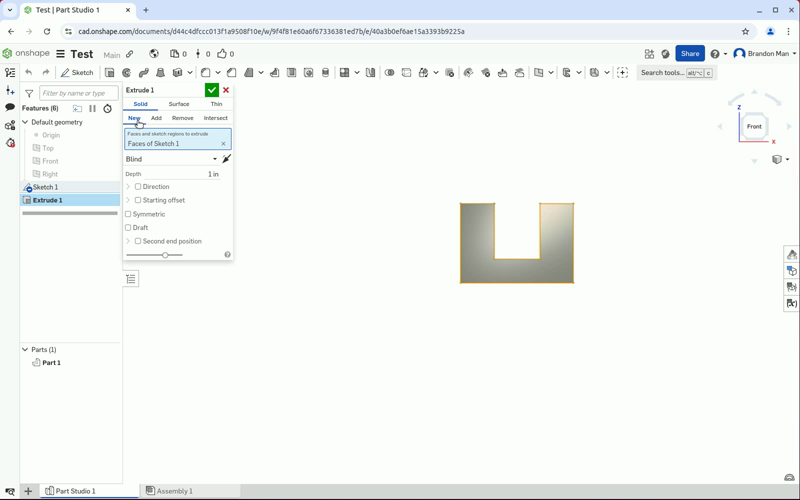
click(137, 120)
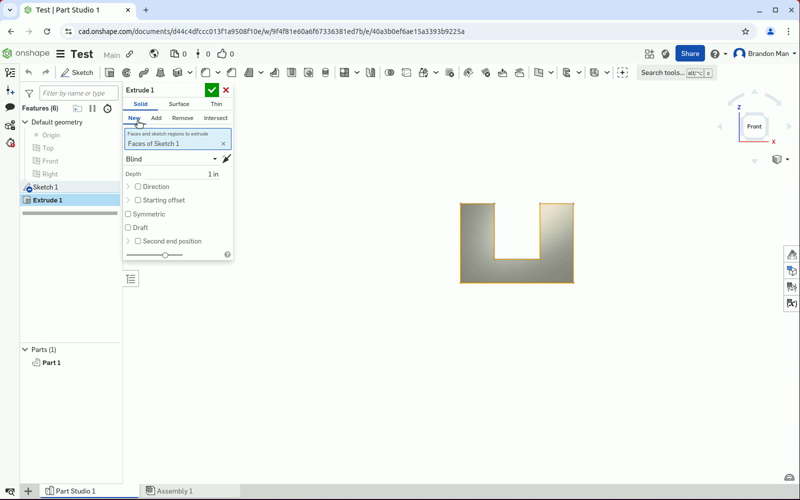
key(tab, 4)
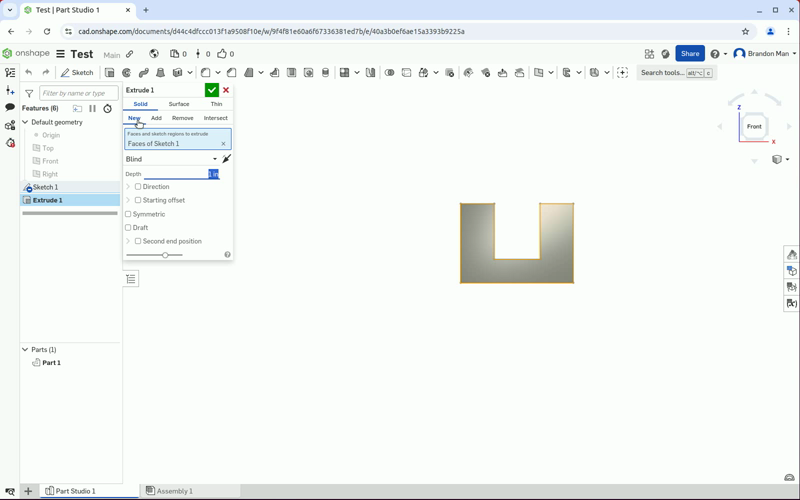
text(12.758)
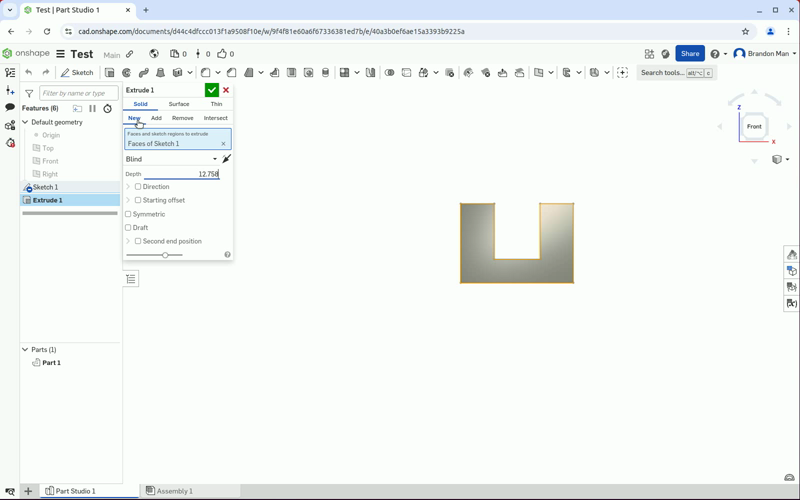
key(enter)
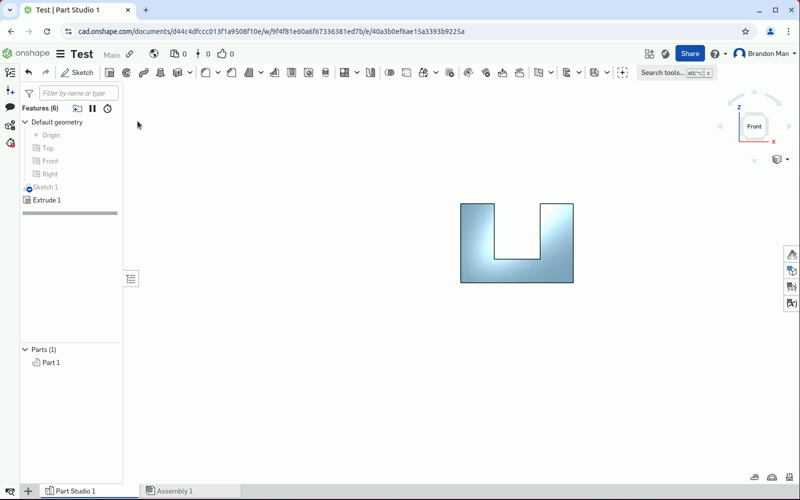
key(shift+h)
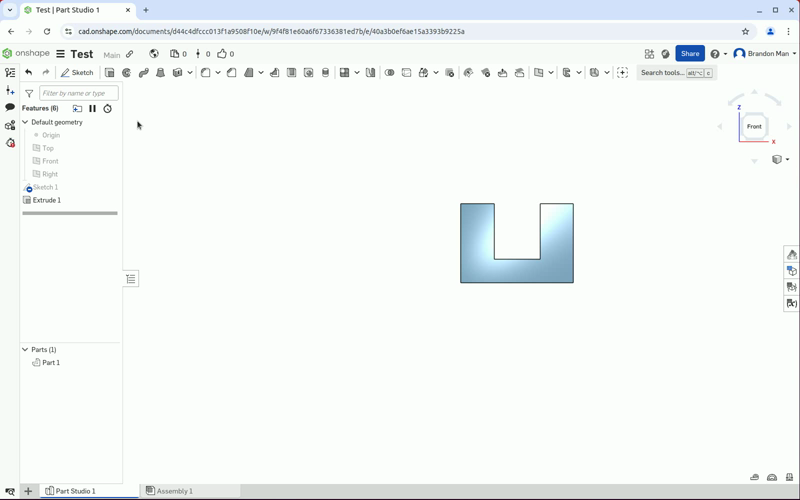
key(shift+h)
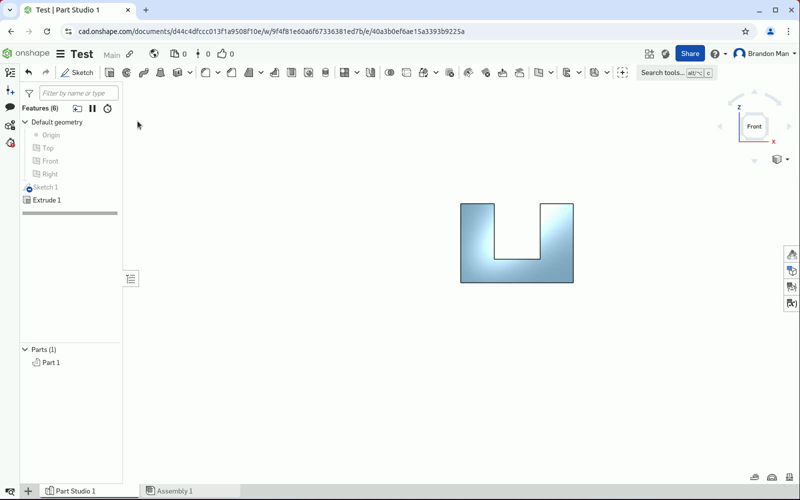
mouse_move(73, 189)
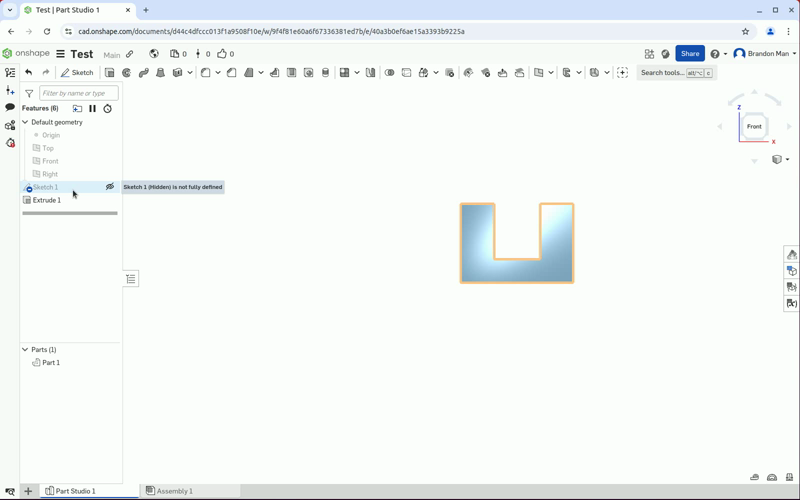
click(73, 189)
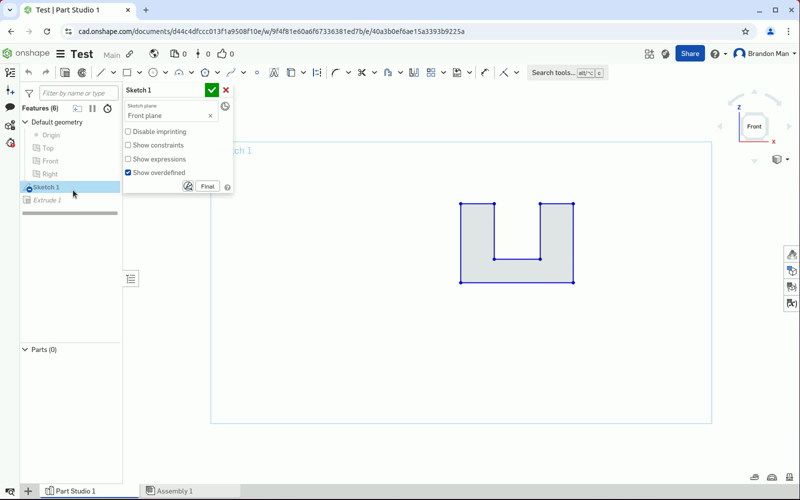
mouse_move(229, 92)
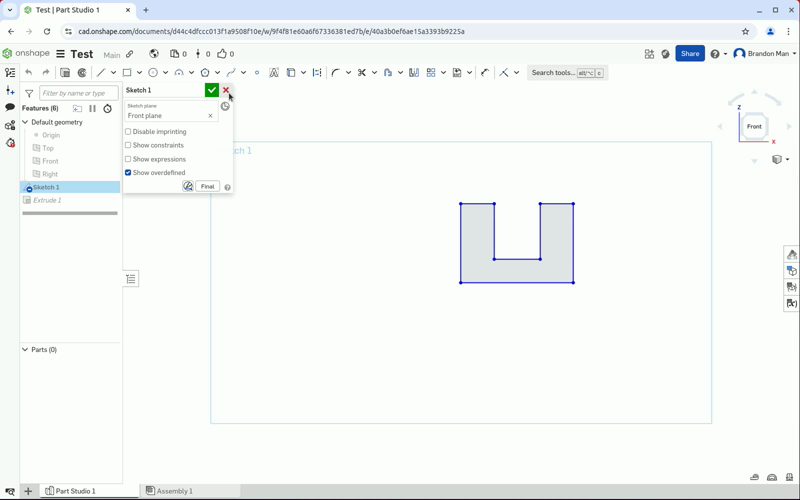
click(229, 92)
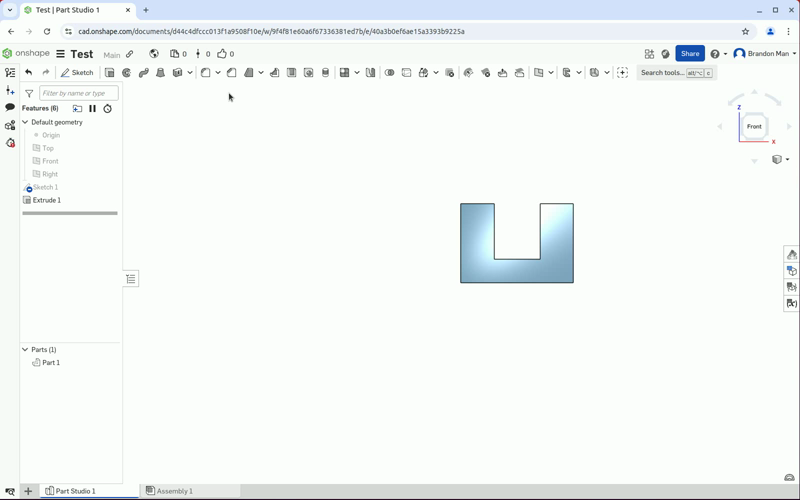
mouse_move(73, 352)
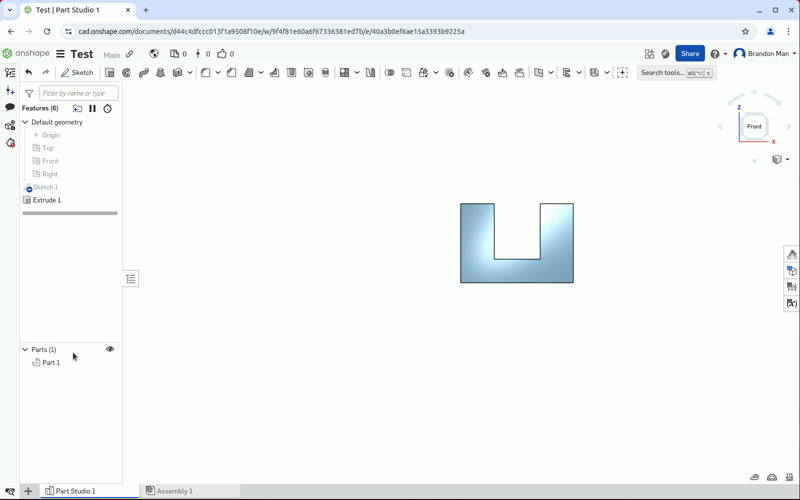
key(y)
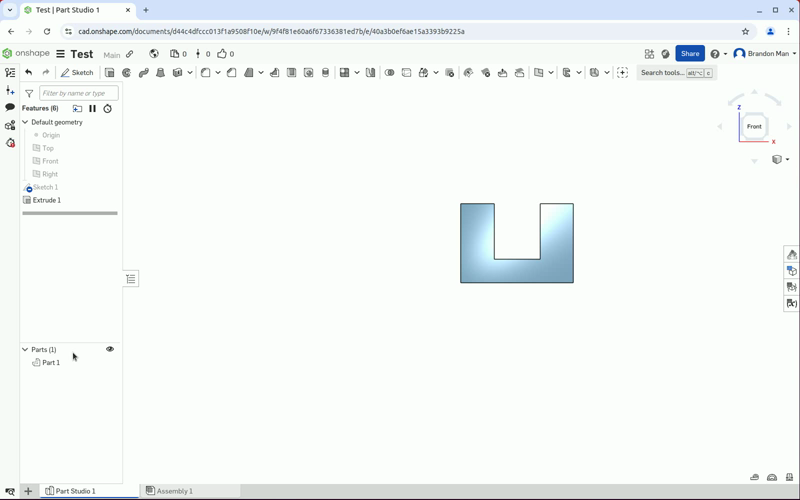
key(shift+p)
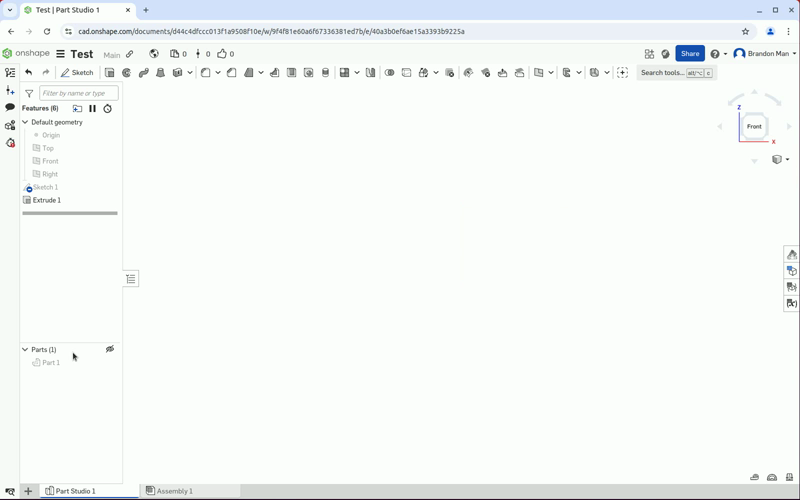
key(space)
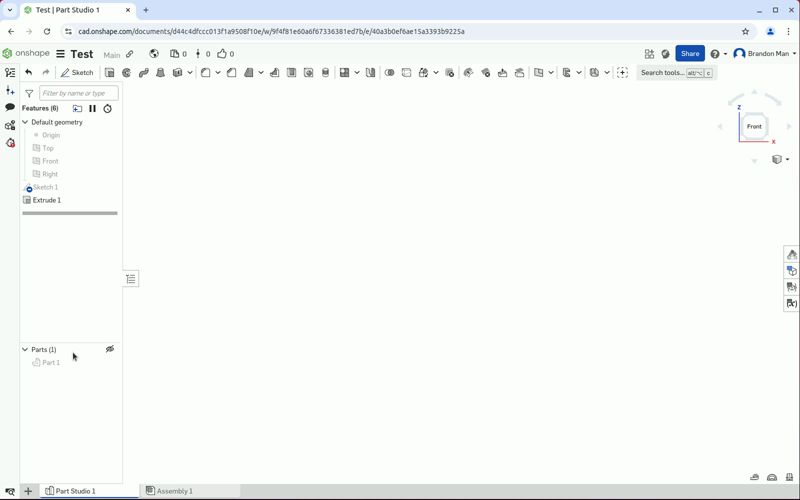
key_down(shift)
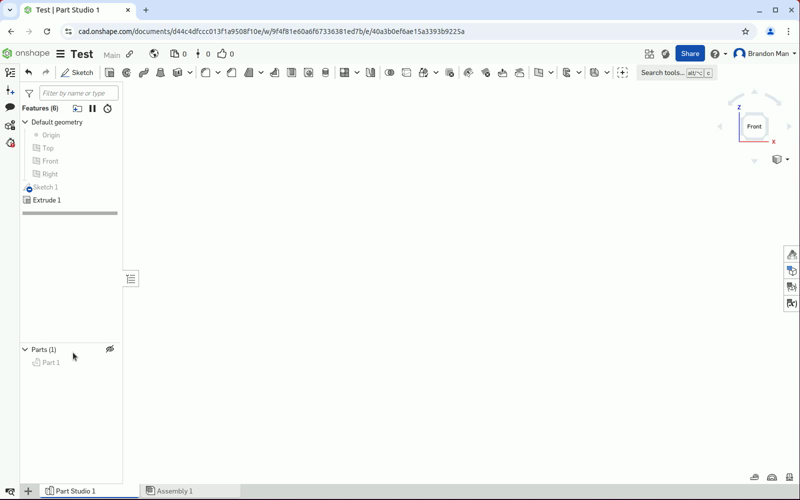
key(down)
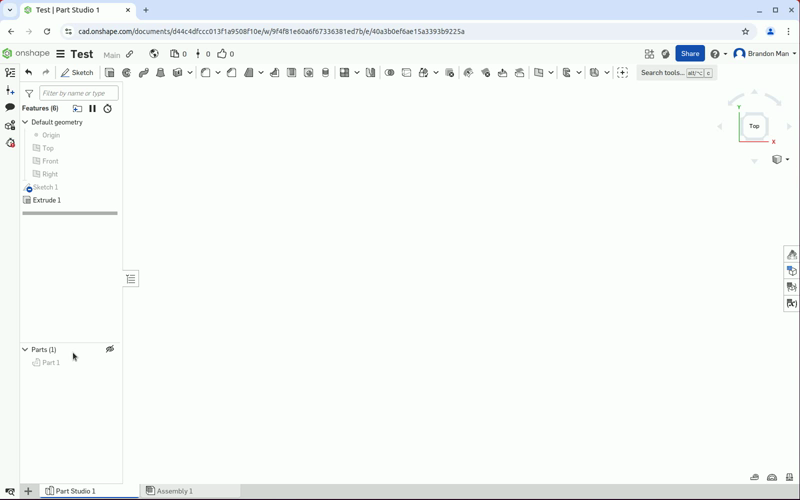
key_up(shift)
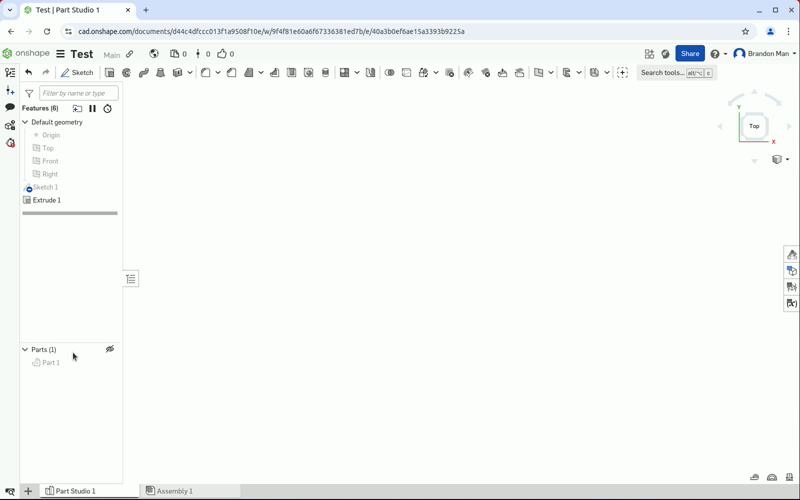
mouse_move(73, 352)
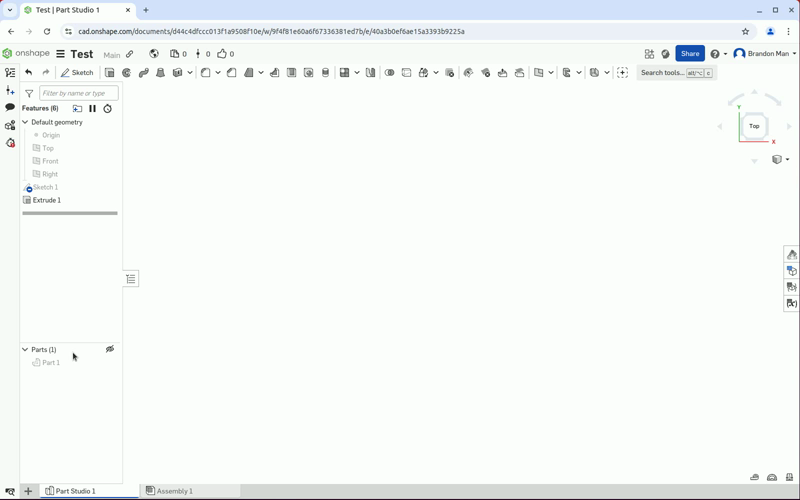
key(shift+y)
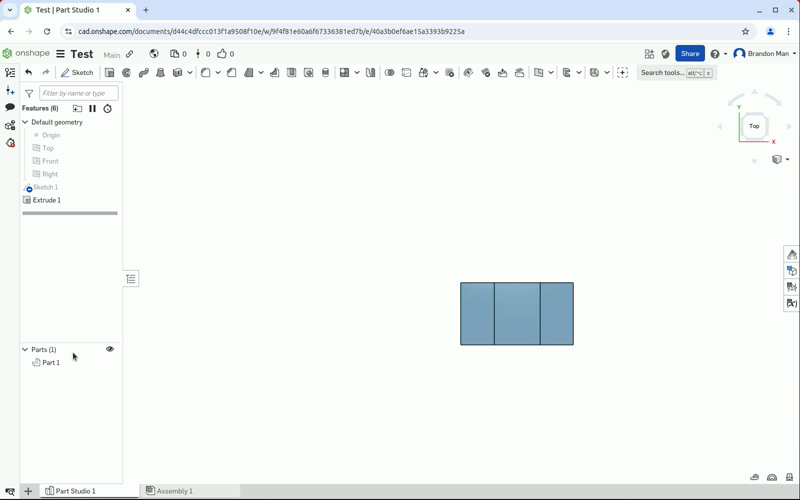
mouse_move(541, 75)
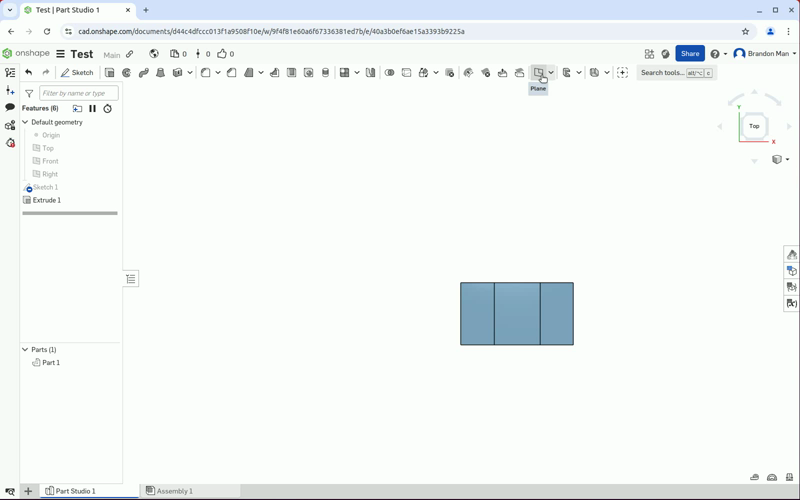
click(541, 75)
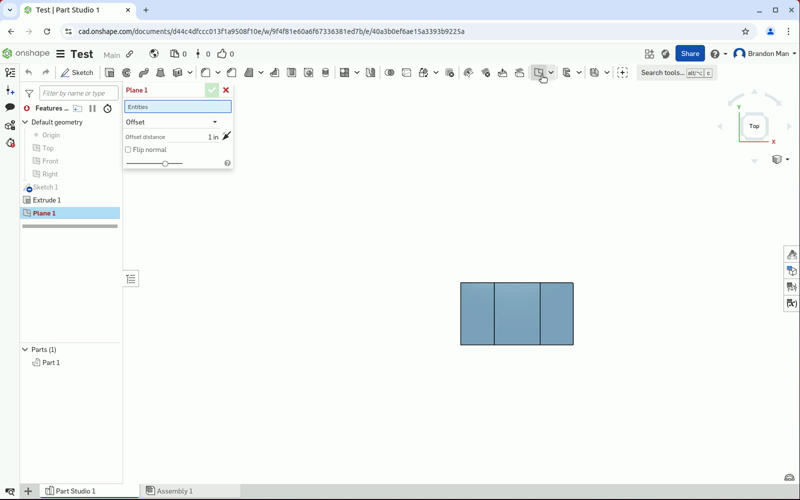
mouse_move(73, 150)
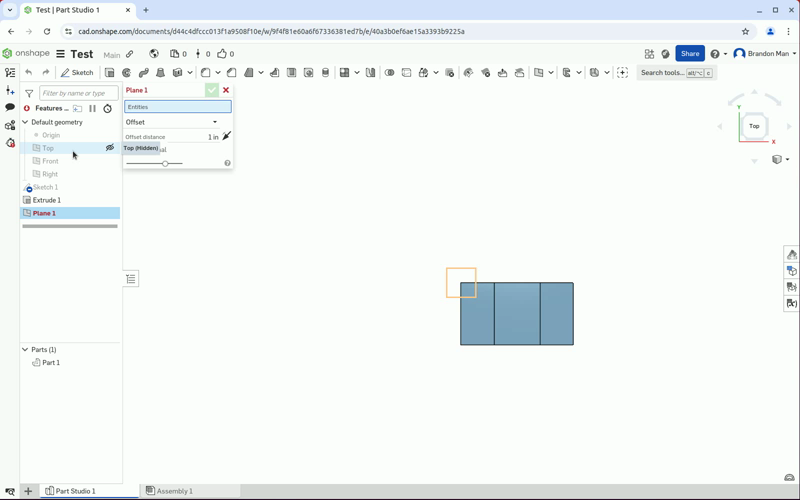
click(73, 150)
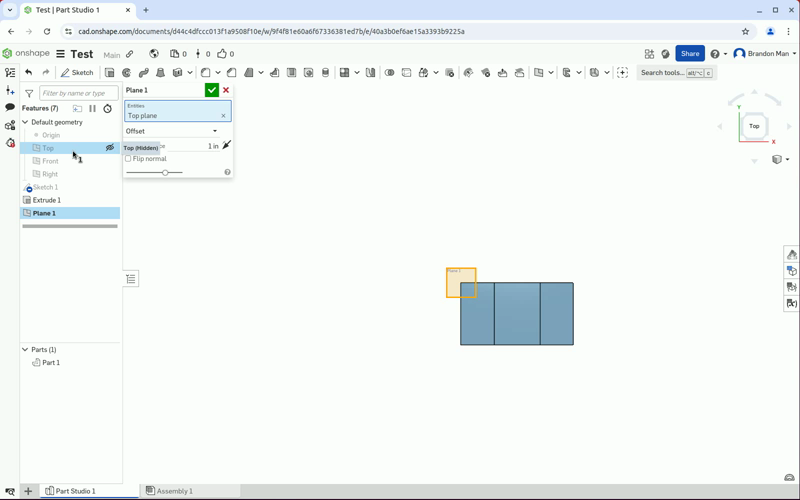
key(tab, 2)
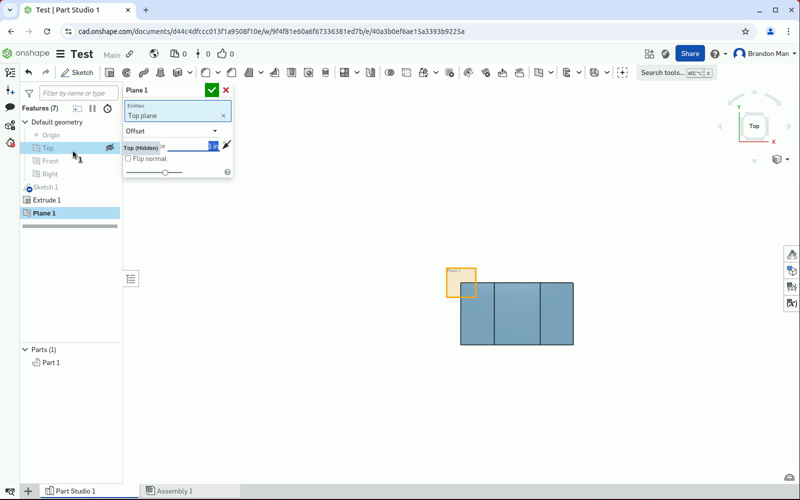
text(16.361)
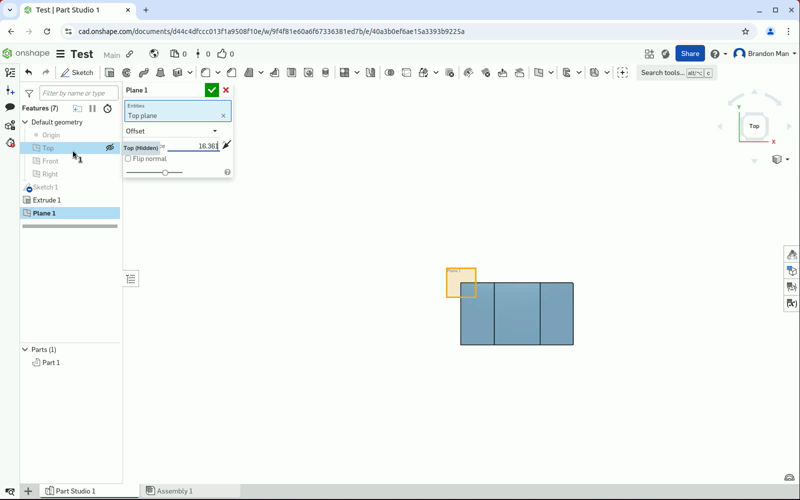
key(enter, 2)
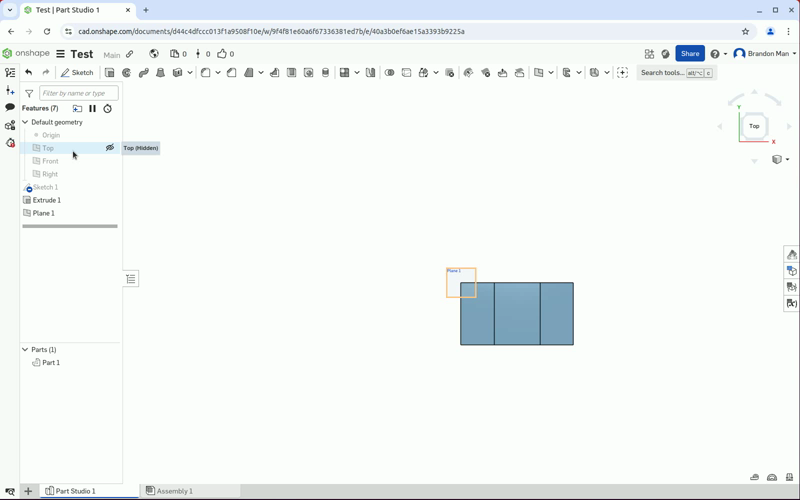
key(shift+s)
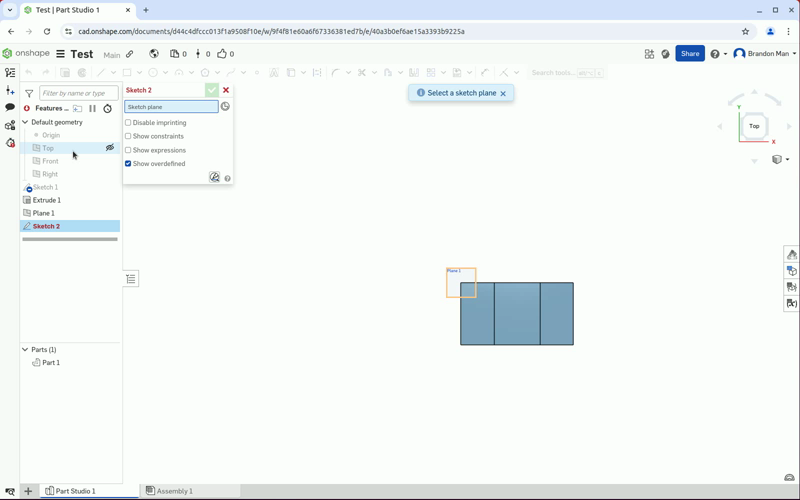
mouse_move(73, 215)
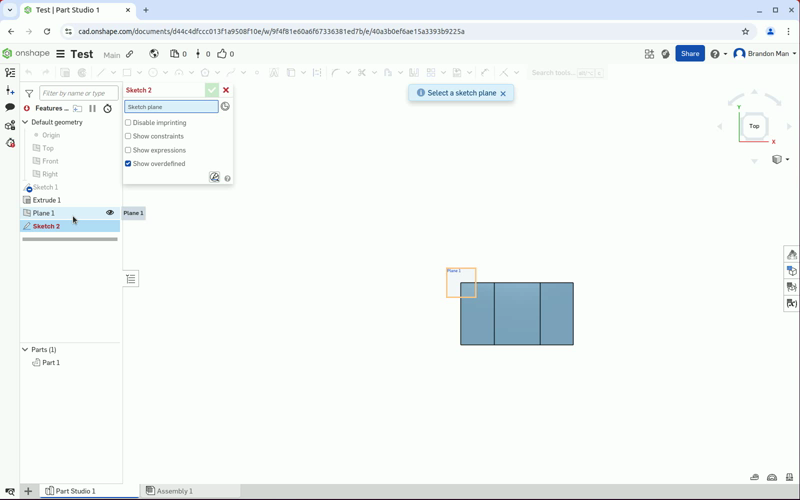
click(73, 215)
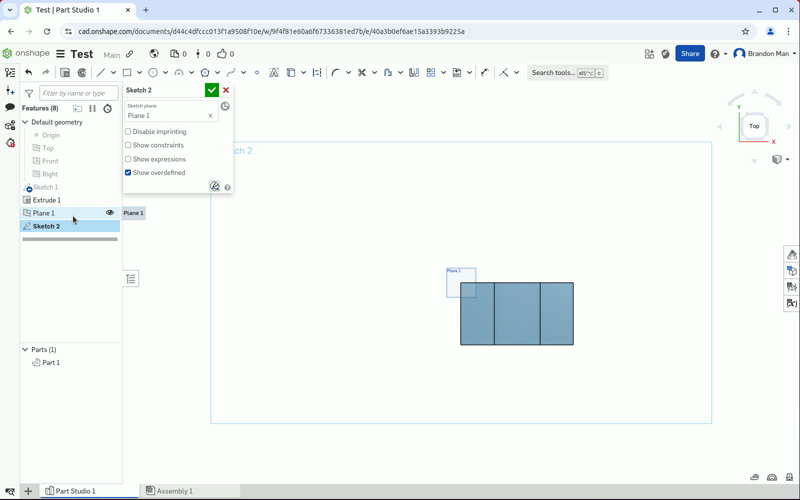
mouse_move(73, 352)
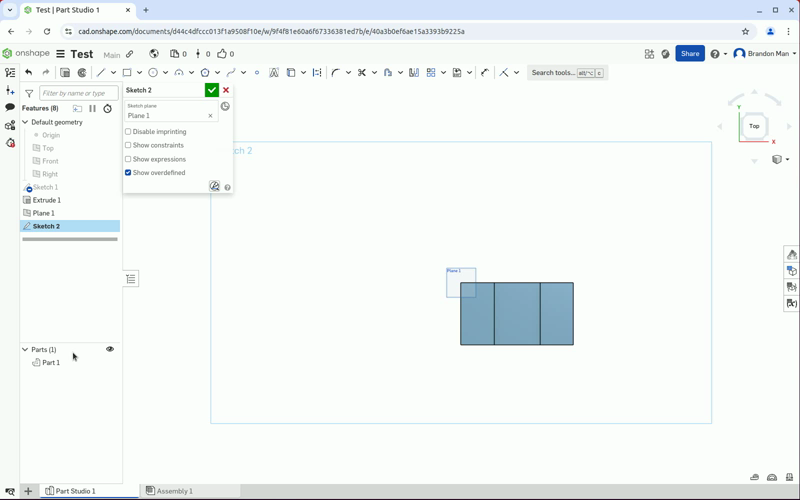
key(y)
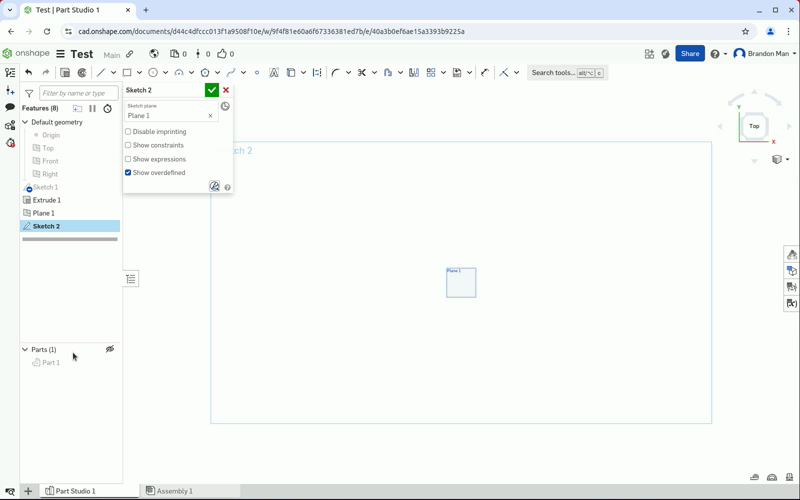
key(l)
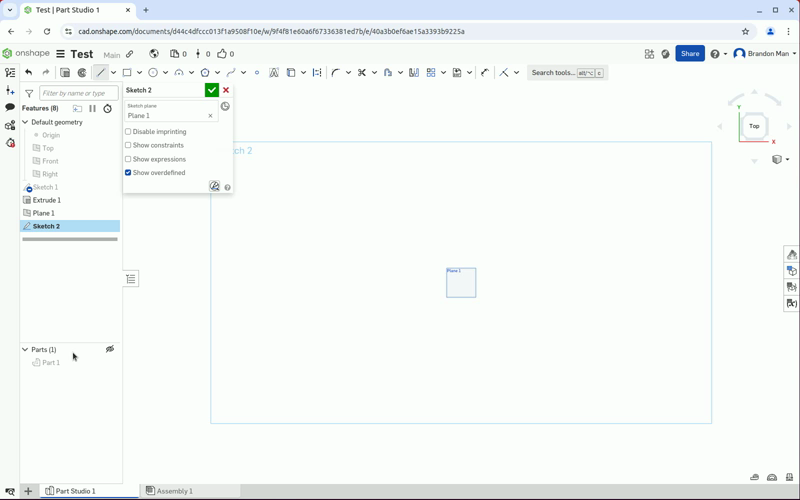
key_down(shift)
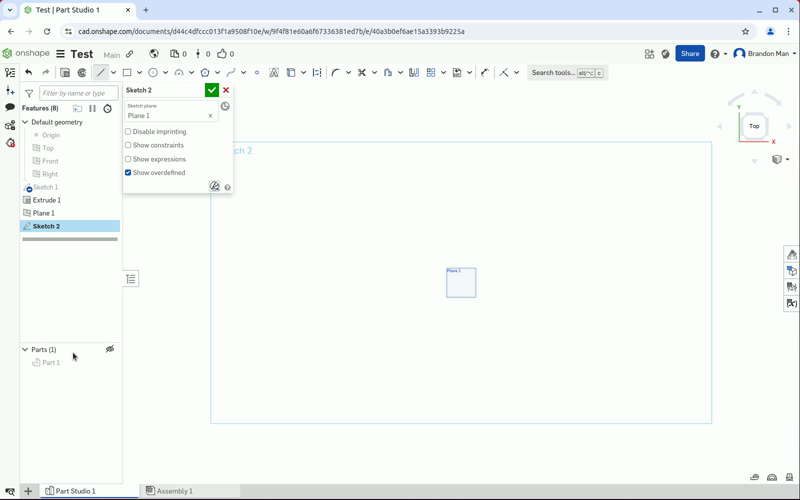
mouse_move(539, 324)
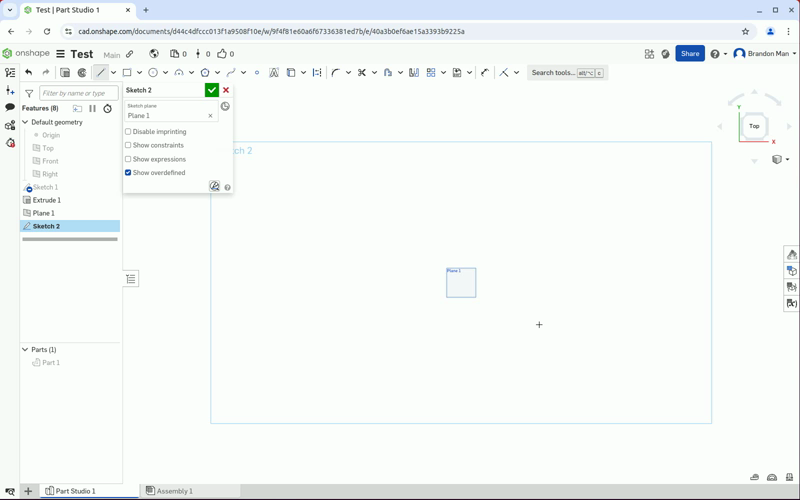
click(539, 324)
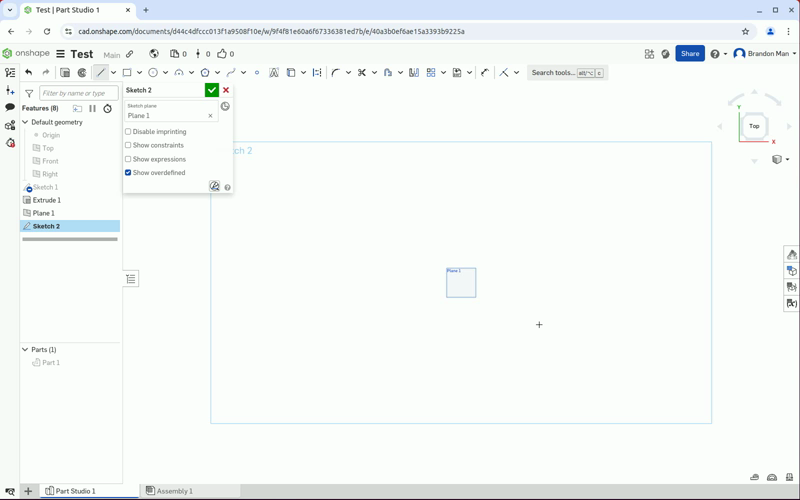
key_up(shift)
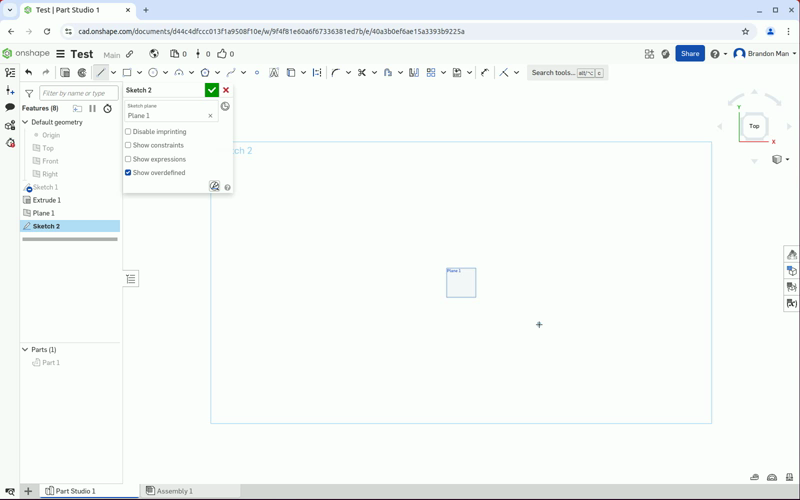
key_down(shift)
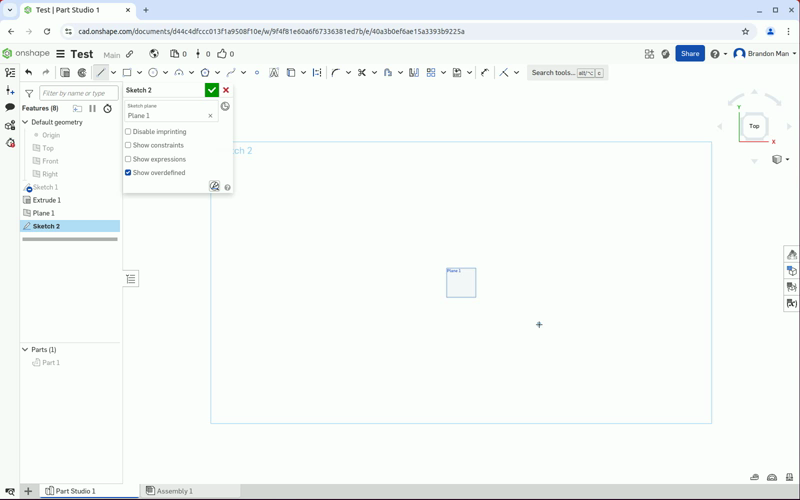
mouse_move(569, 324)
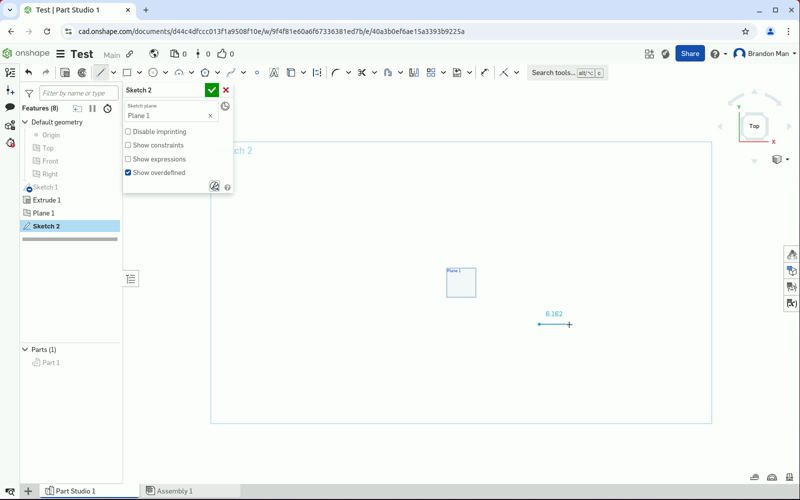
mouse_move(573, 324)
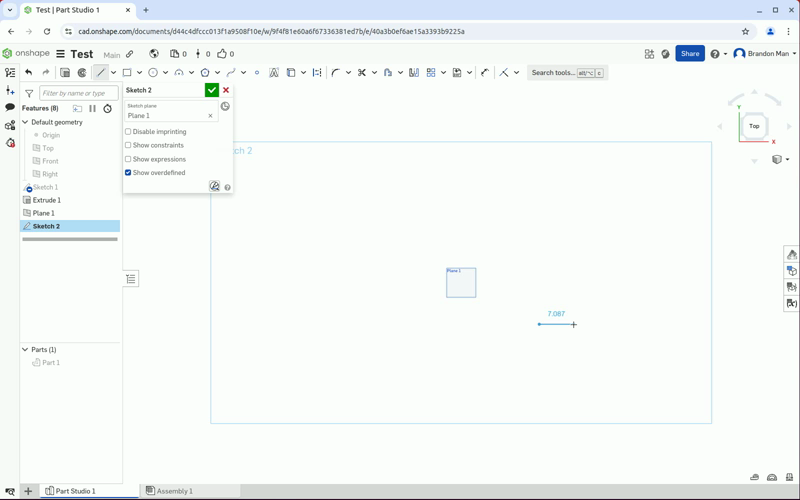
click(573, 324)
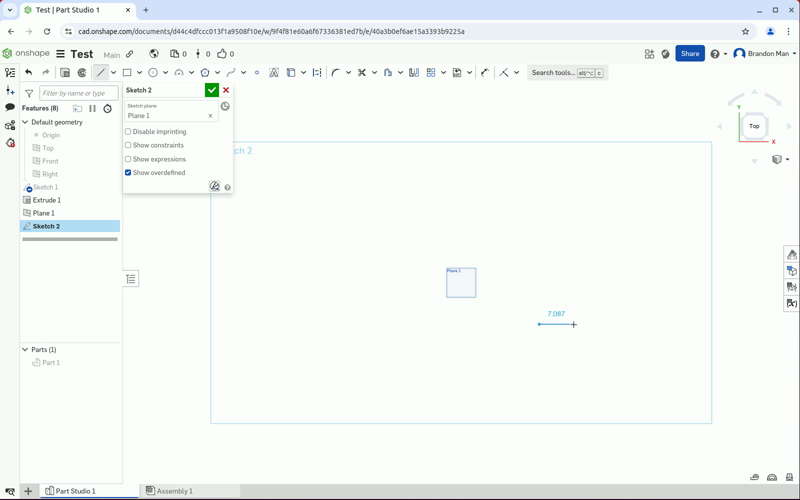
key_up(shift)
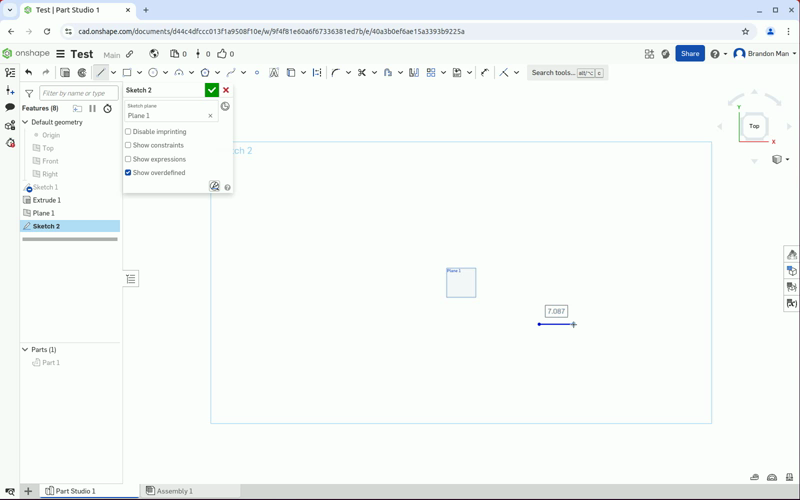
key_down(shift)
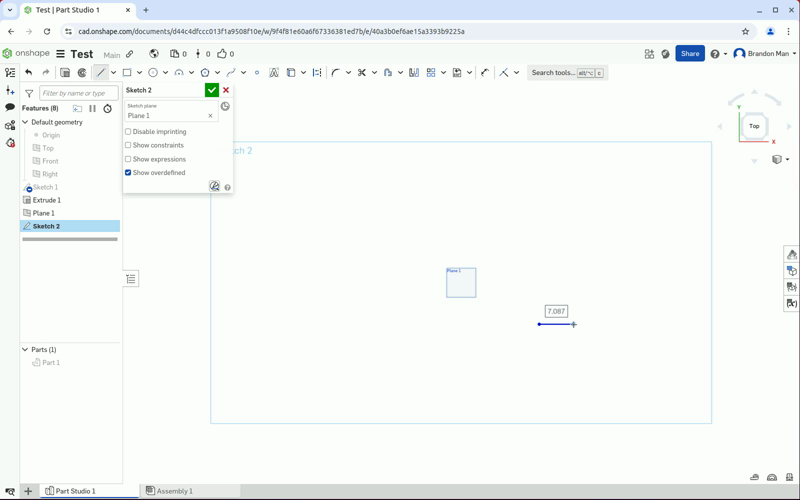
mouse_move(589, 324)
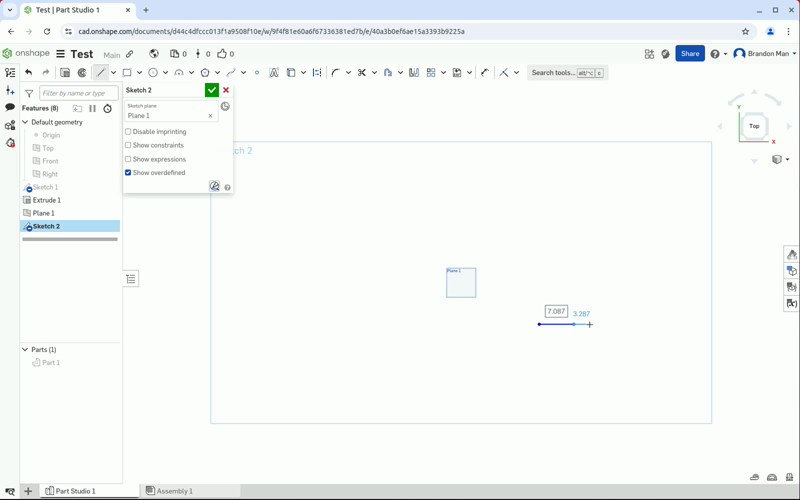
mouse_move(573, 300)
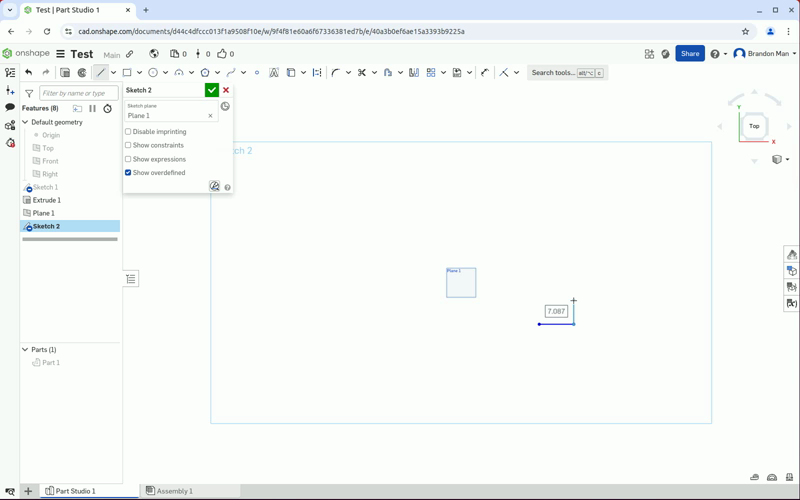
click(573, 300)
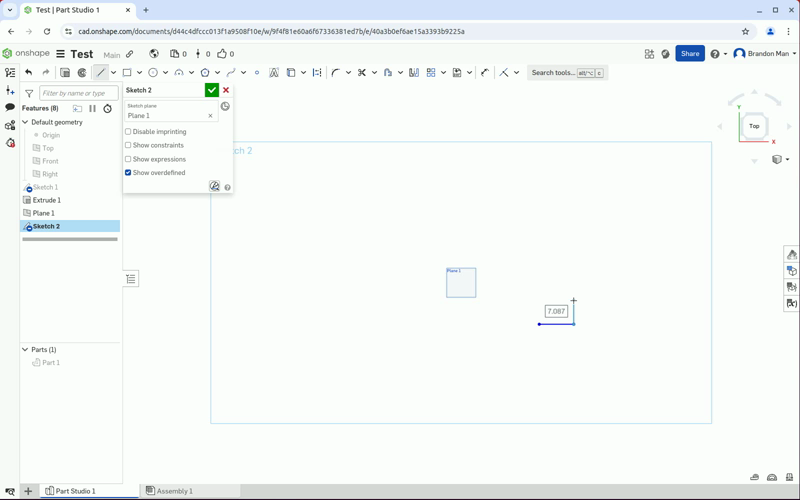
key_up(shift)
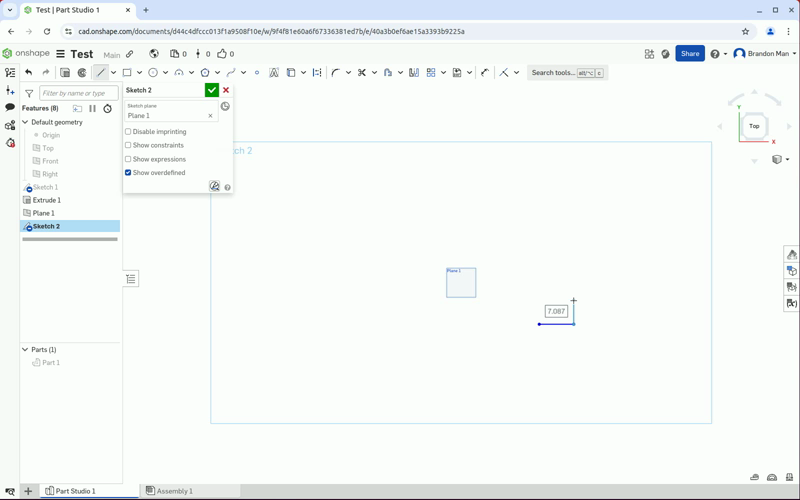
key_down(shift)
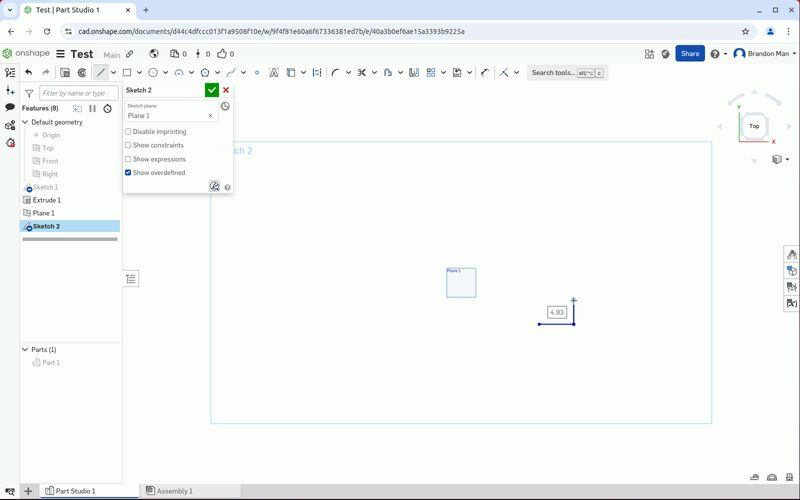
mouse_move(589, 300)
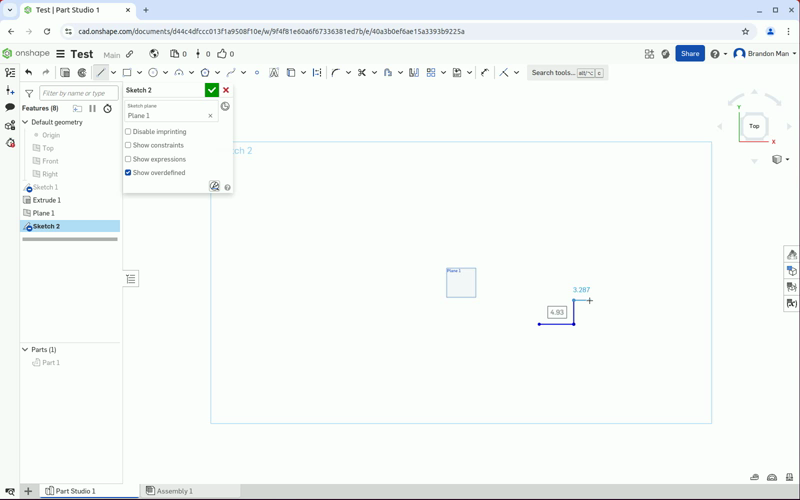
mouse_move(539, 300)
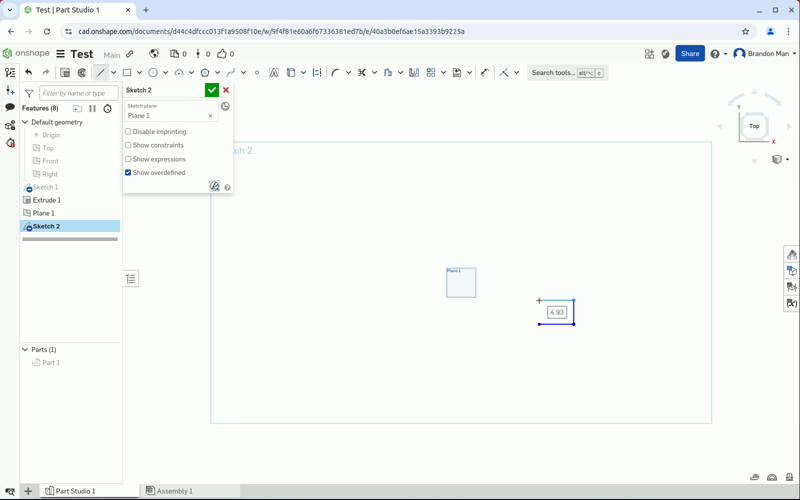
click(539, 300)
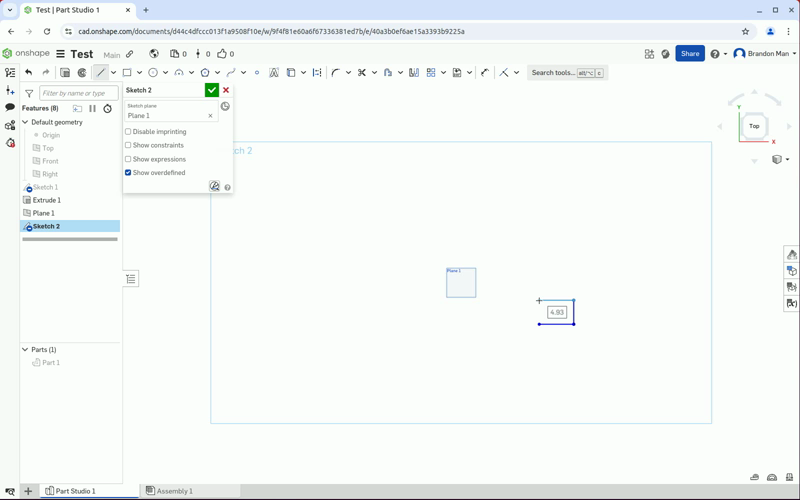
key_up(shift)
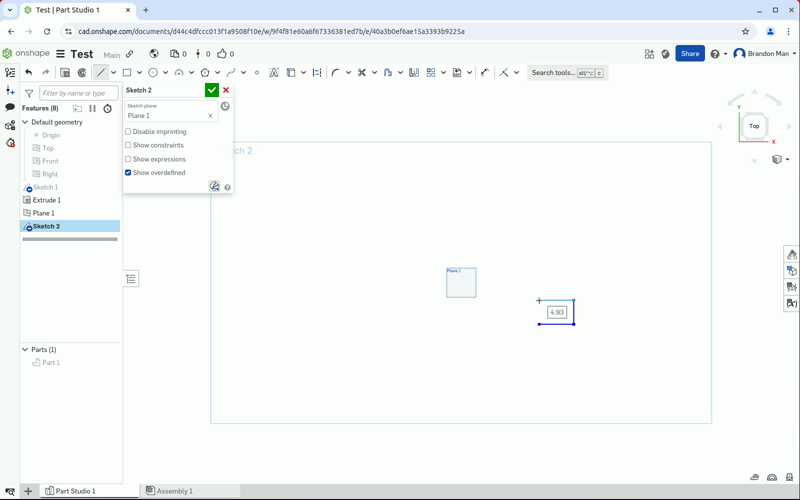
mouse_move(569, 300)
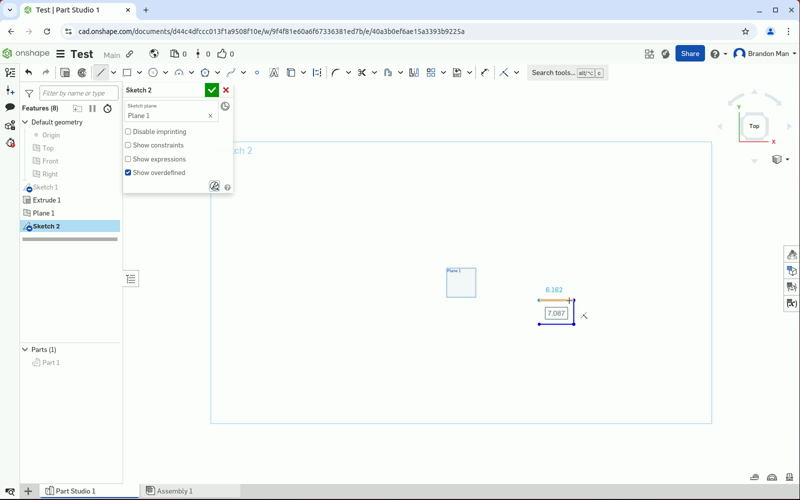
key_down(shift)
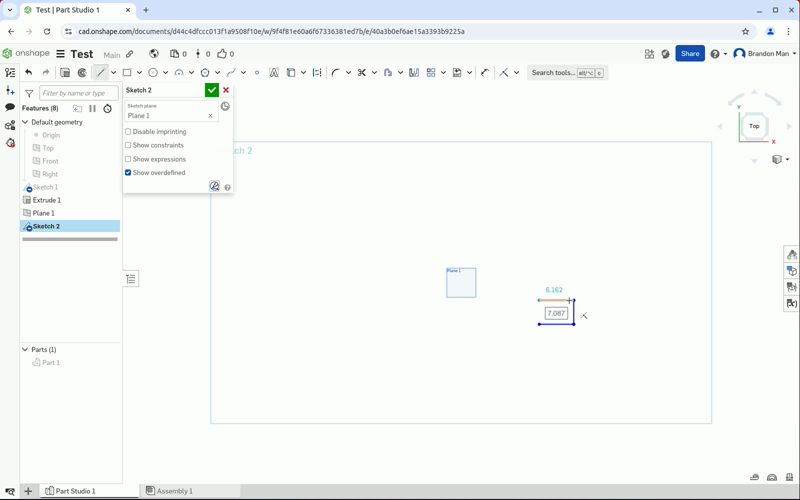
mouse_move(539, 324)
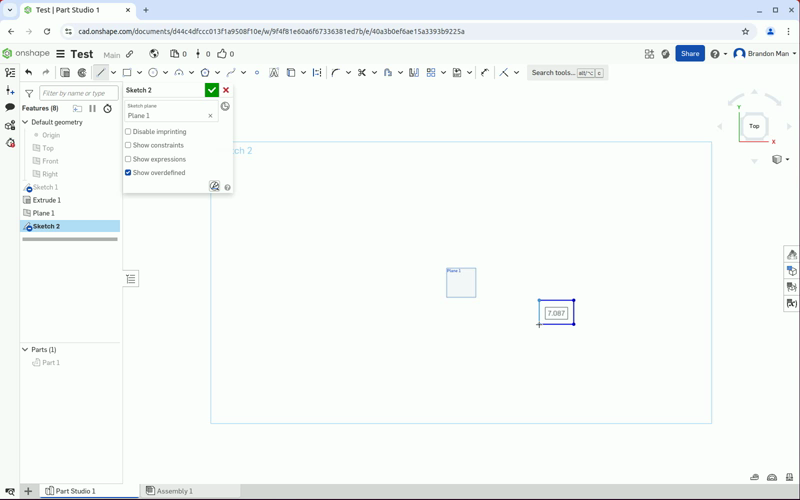
key_up(shift)
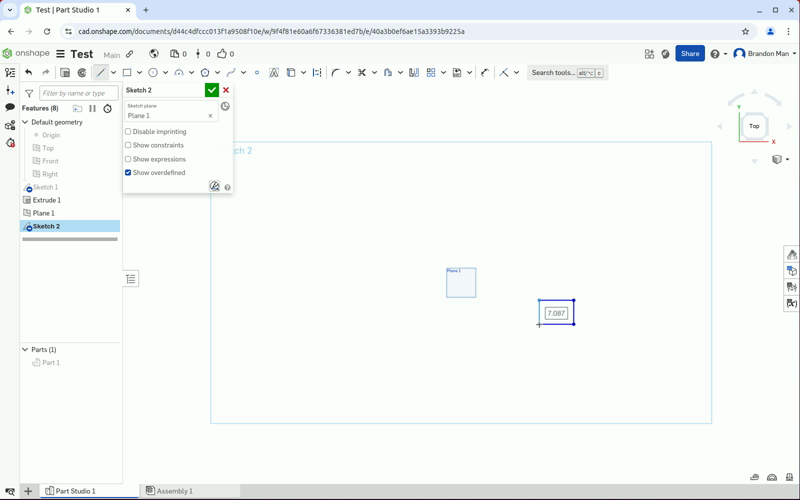
click(539, 324)
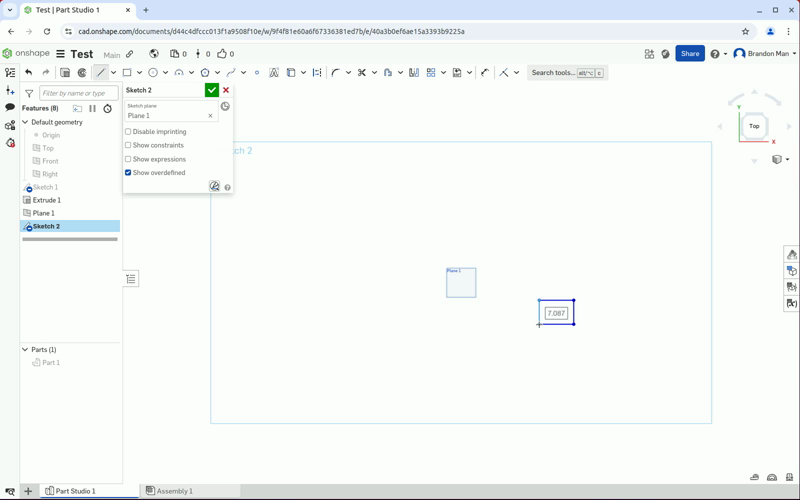
key(esc)
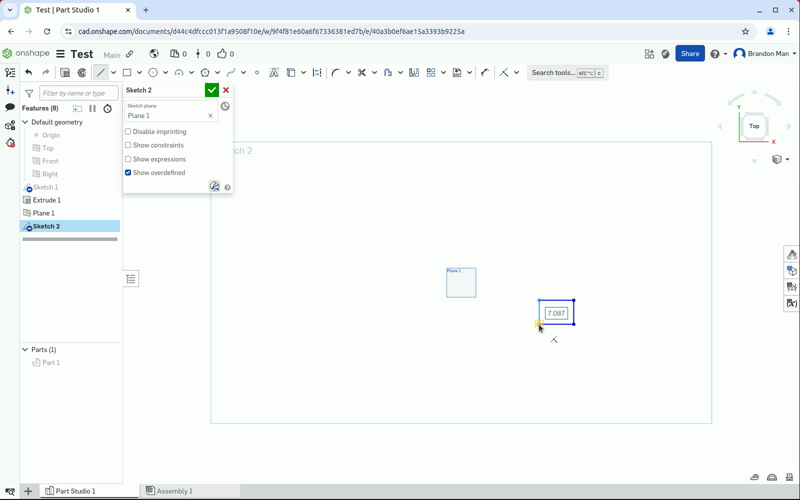
mouse_move(572, 315)
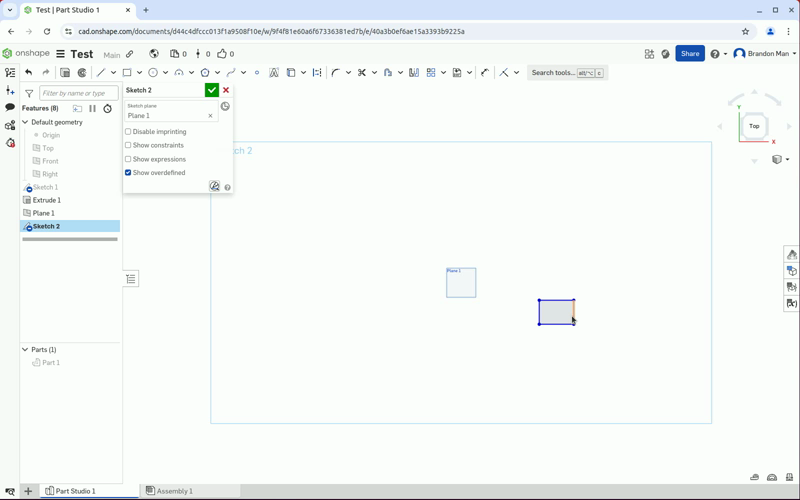
scroll(6)
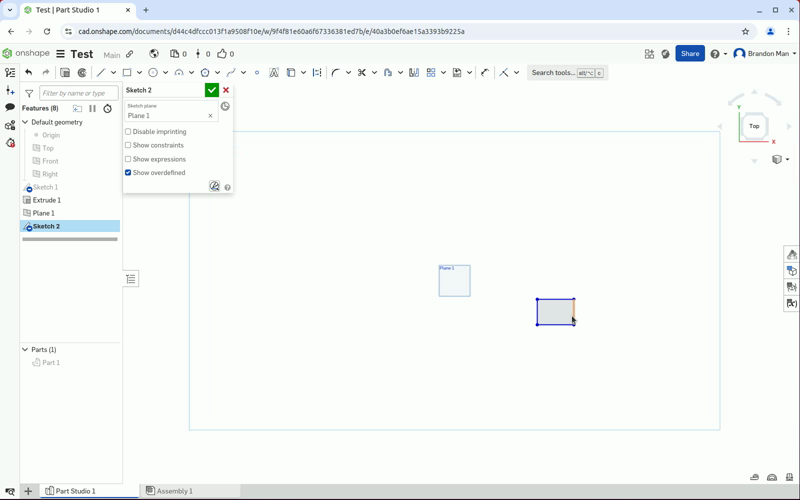
scroll(6)
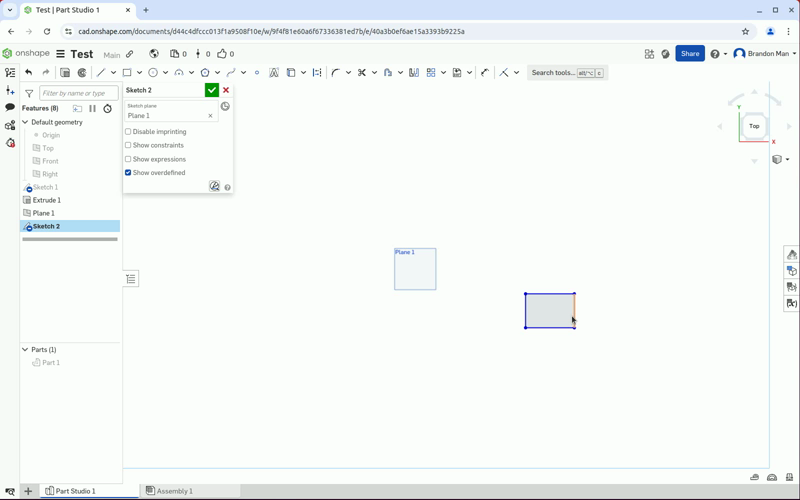
scroll(6)
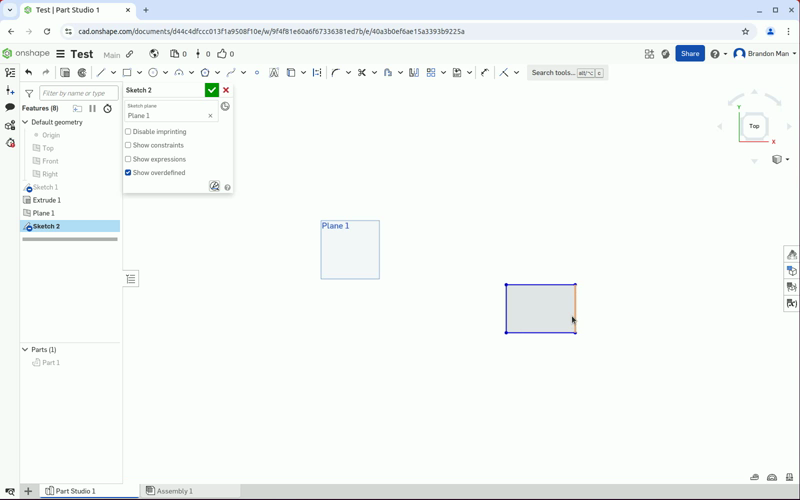
scroll(6)
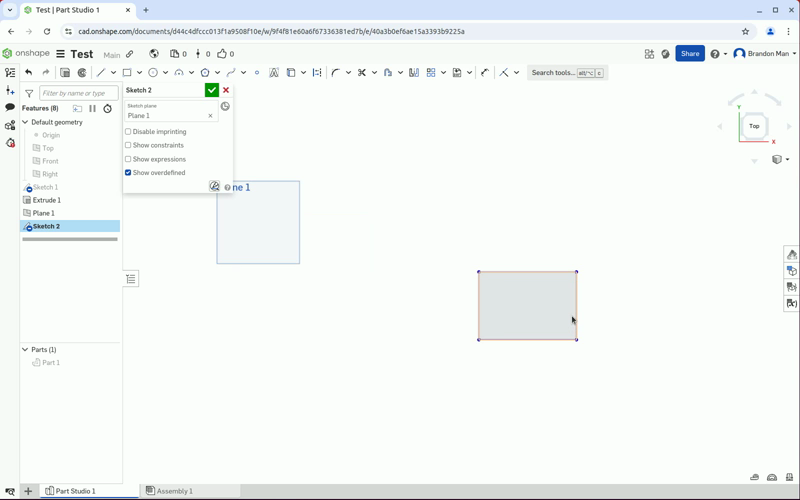
scroll(6)
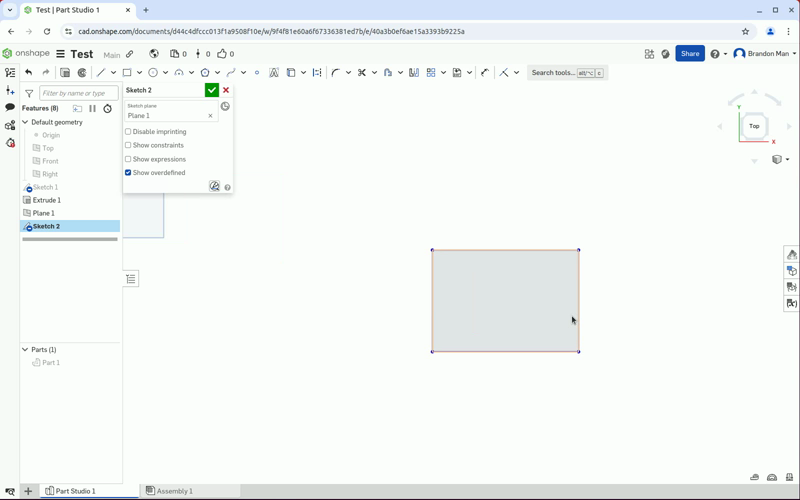
scroll(6)
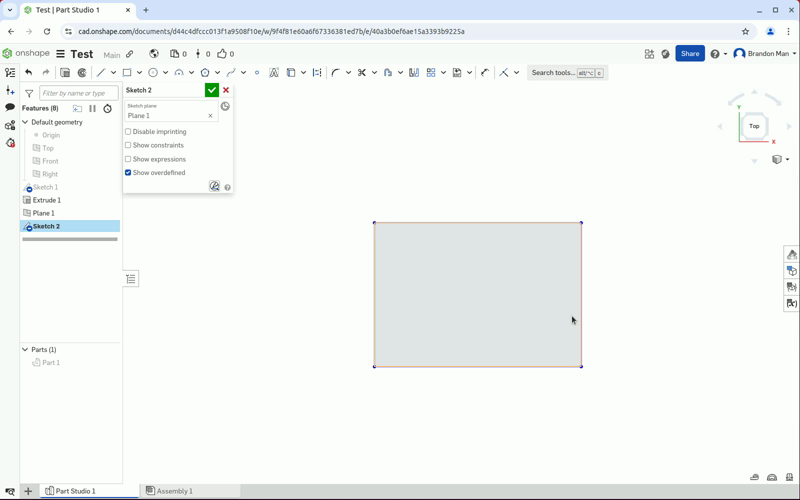
scroll(6)
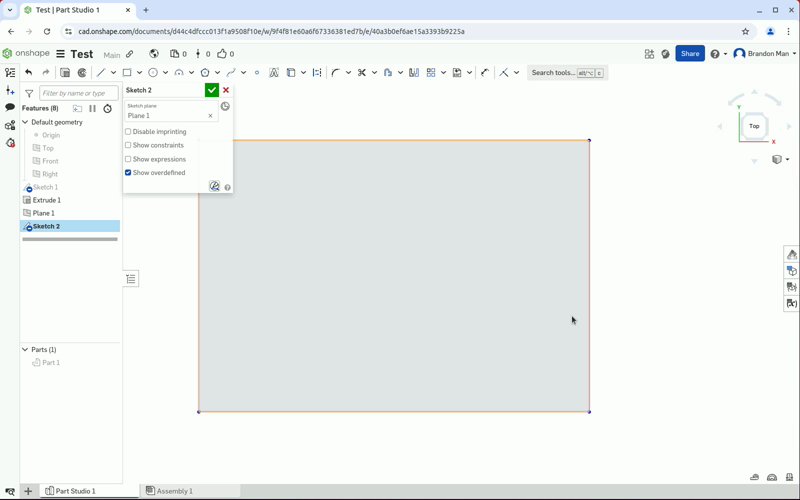
click(572, 315)
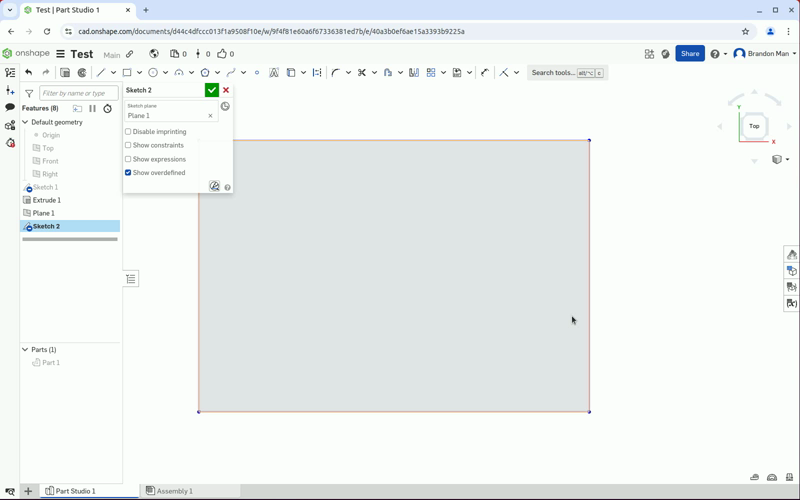
scroll(-6)
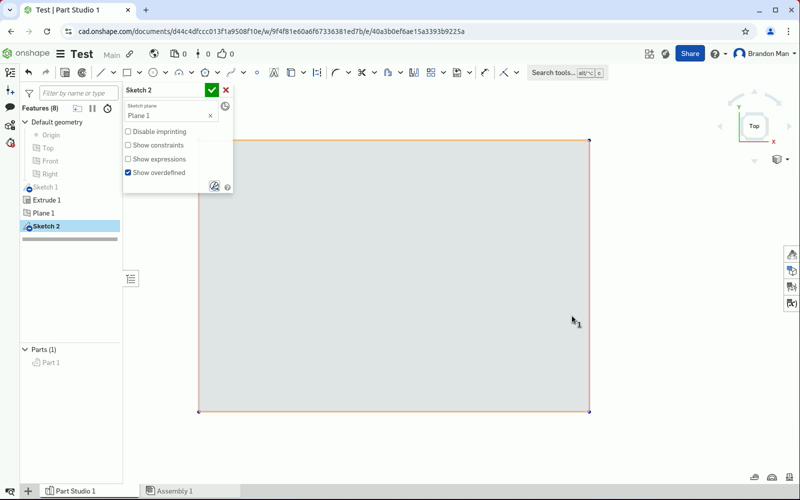
scroll(-6)
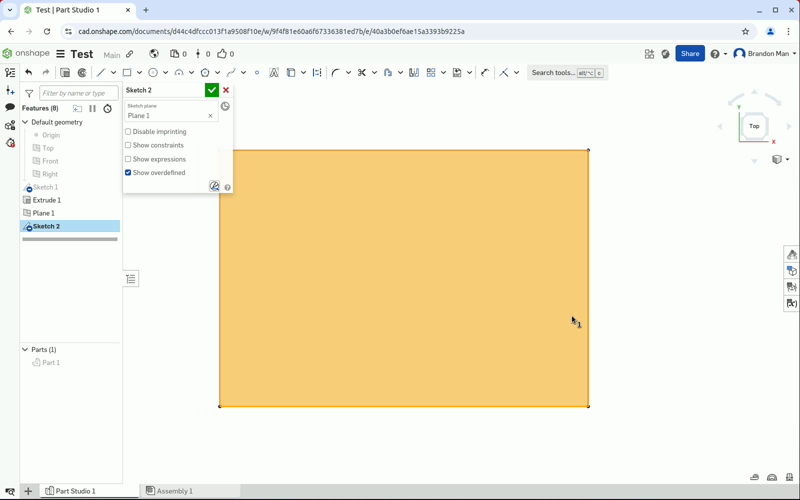
scroll(-6)
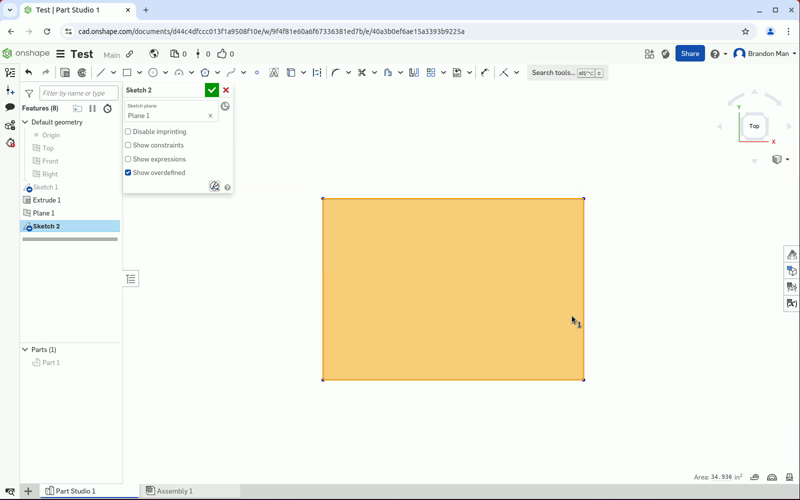
scroll(-6)
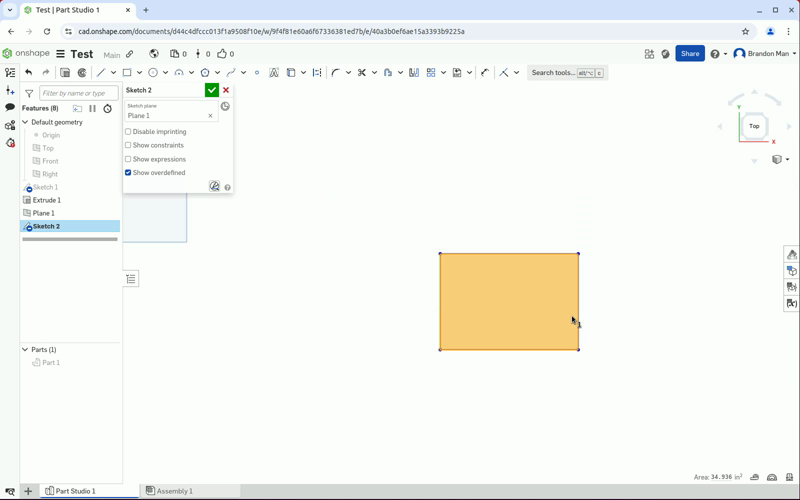
scroll(-6)
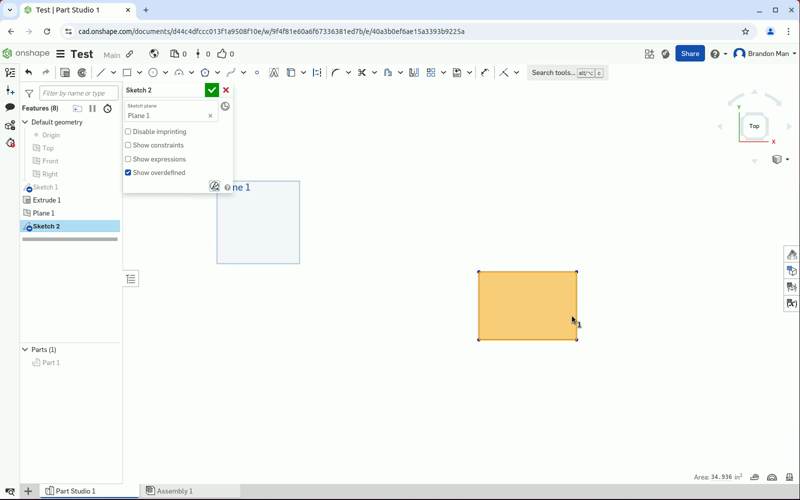
scroll(-6)
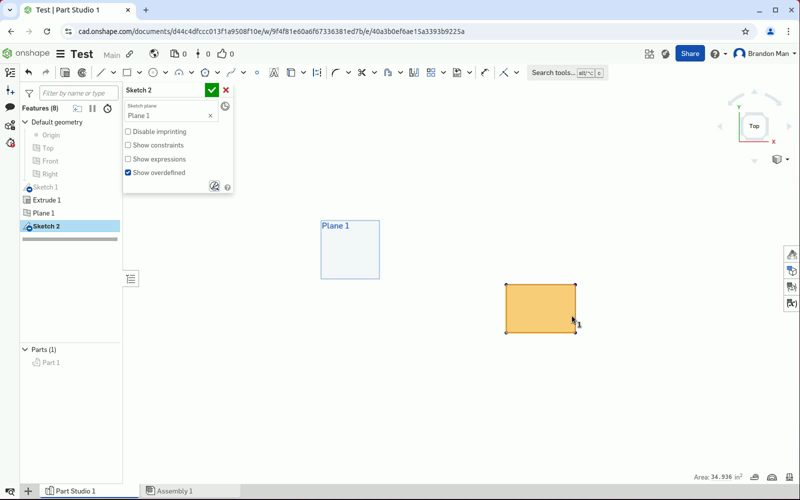
scroll(-6)
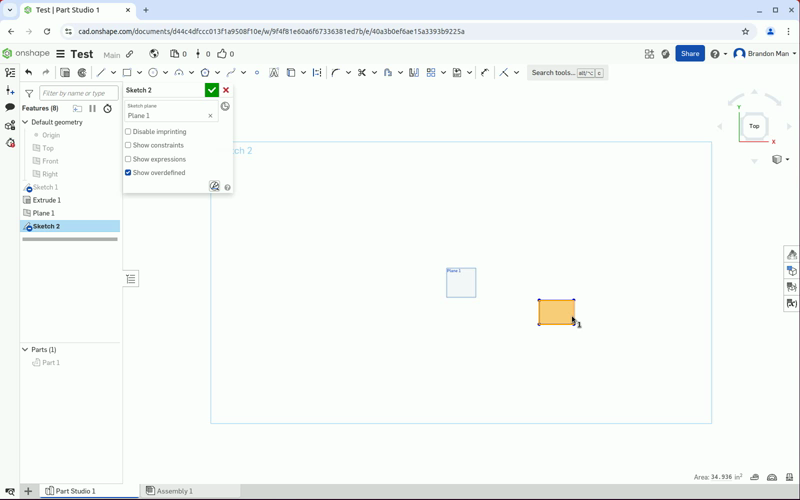
mouse_move(73, 352)
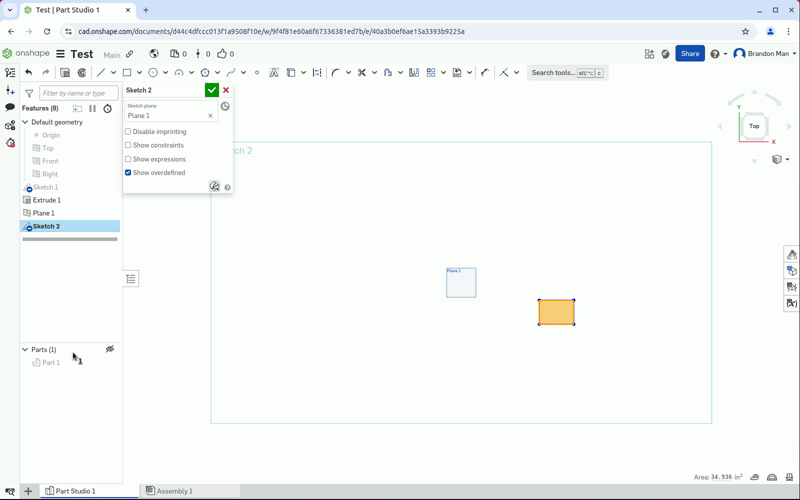
key(shift+y)
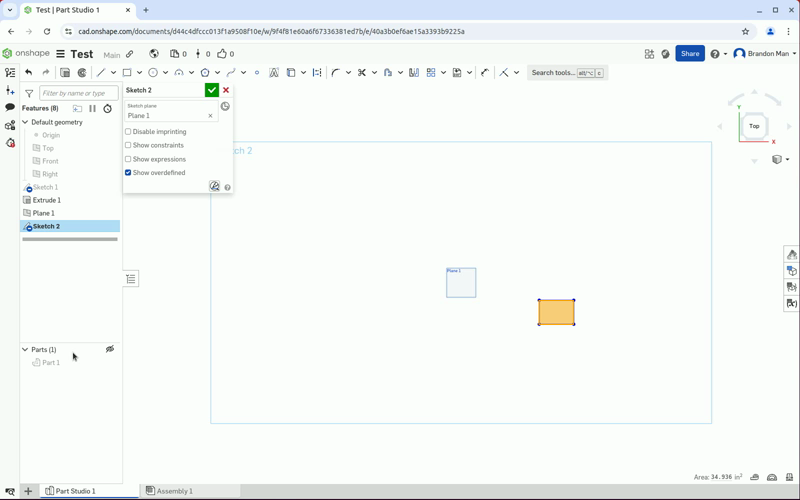
key(shift+e)
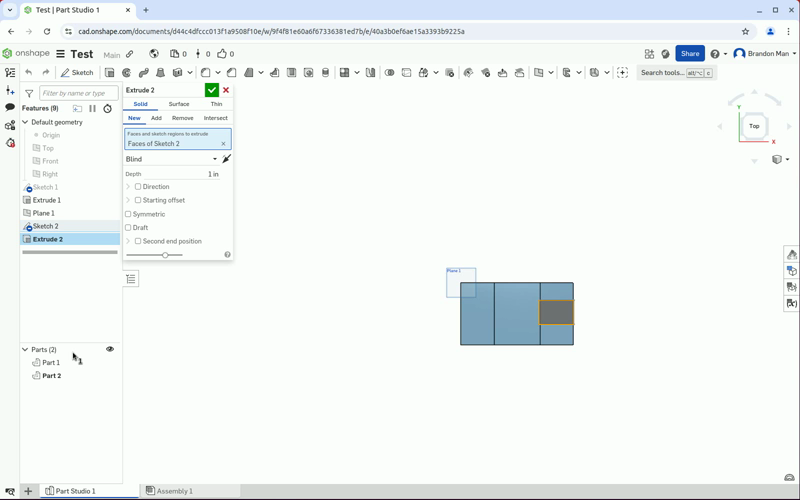
mouse_move(143, 106)
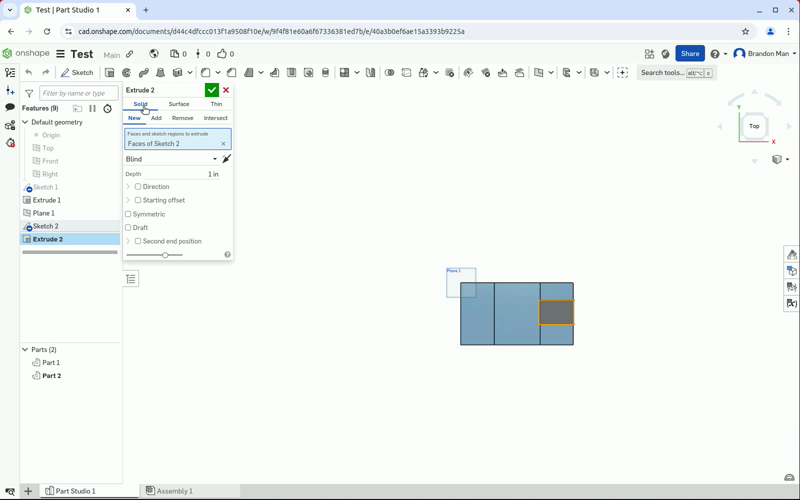
click(143, 106)
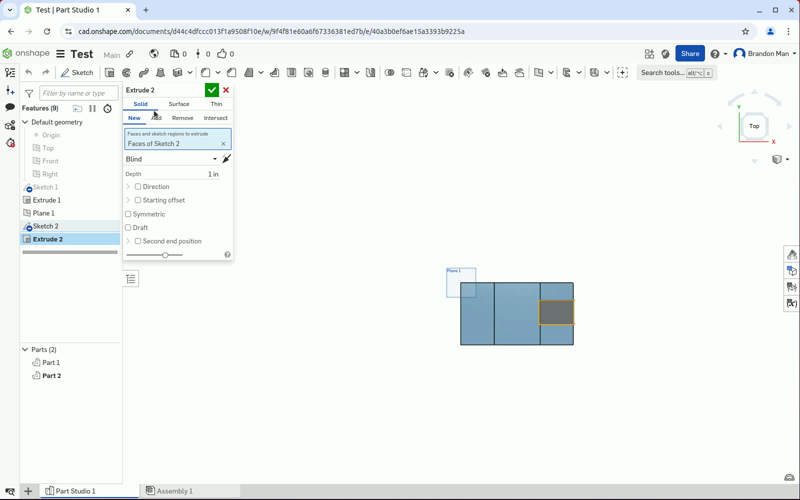
mouse_move(186, 120)
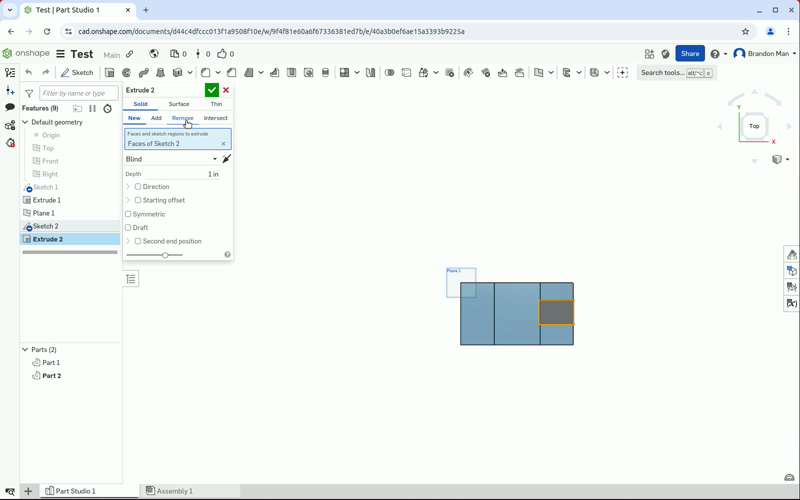
click(186, 120)
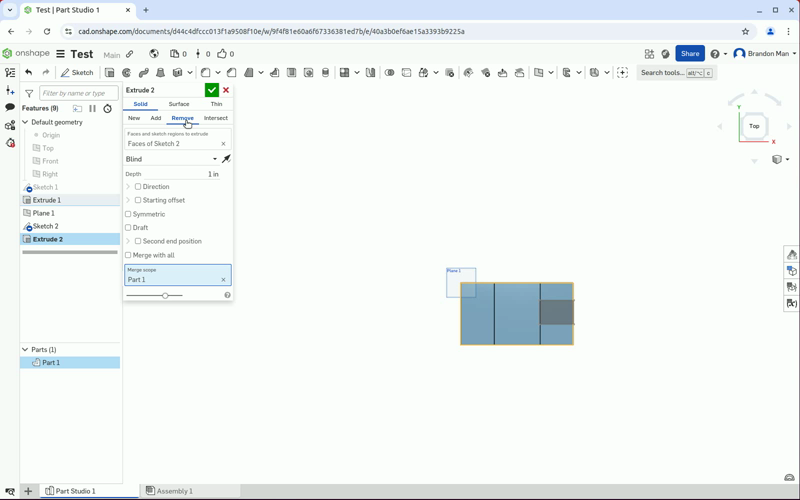
key(tab, 4)
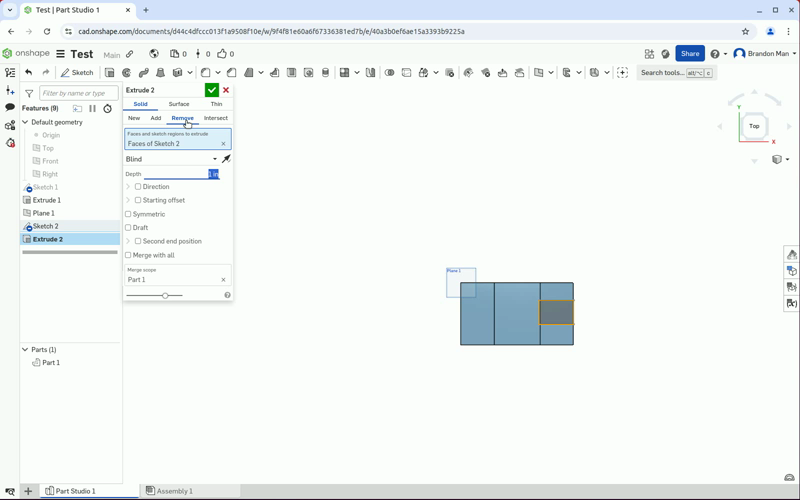
text(7.703)
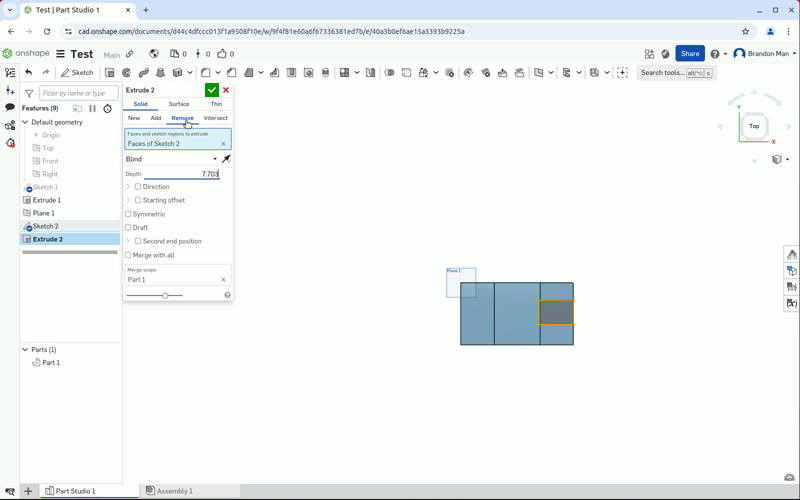
key(tab, 6)
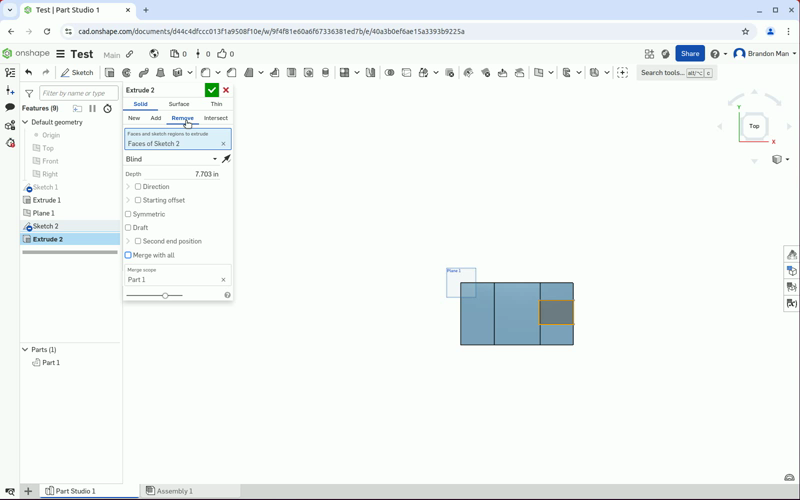
key(space)
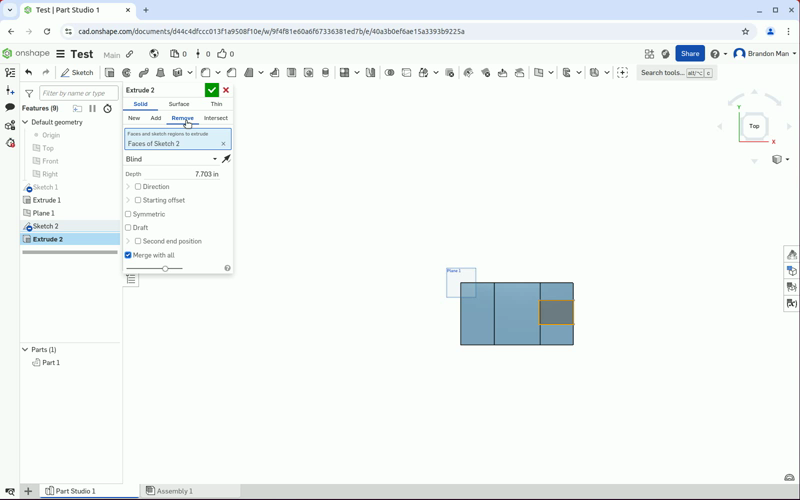
key(enter)
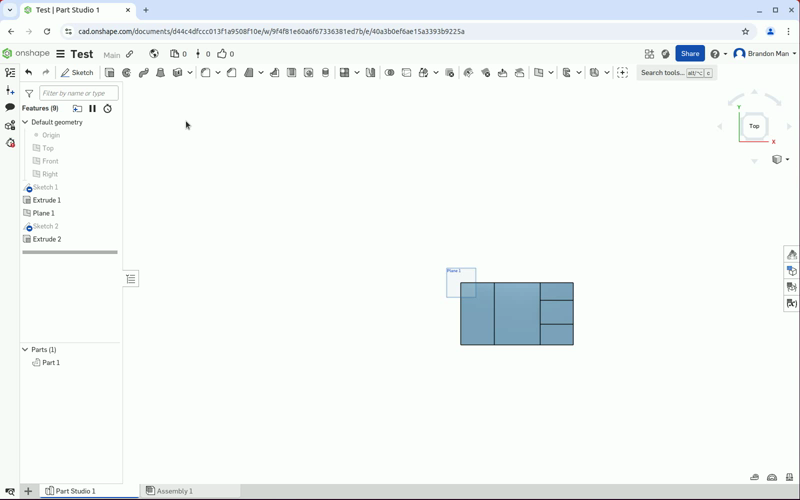
key(shift+h)
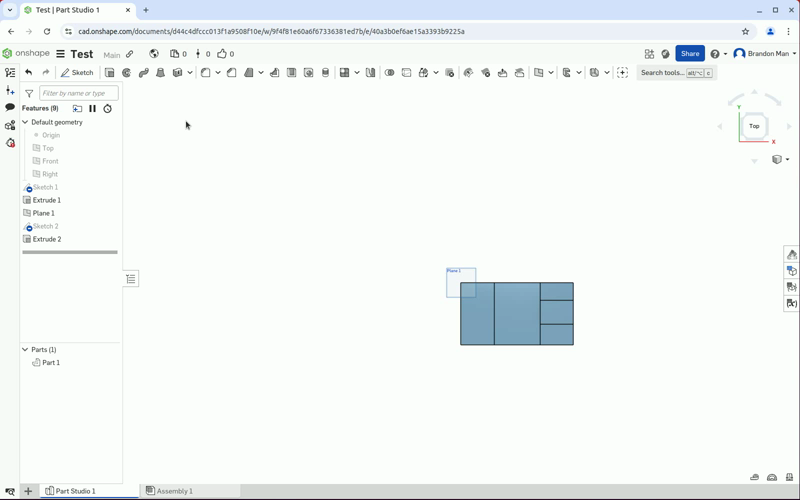
key(shift+h)
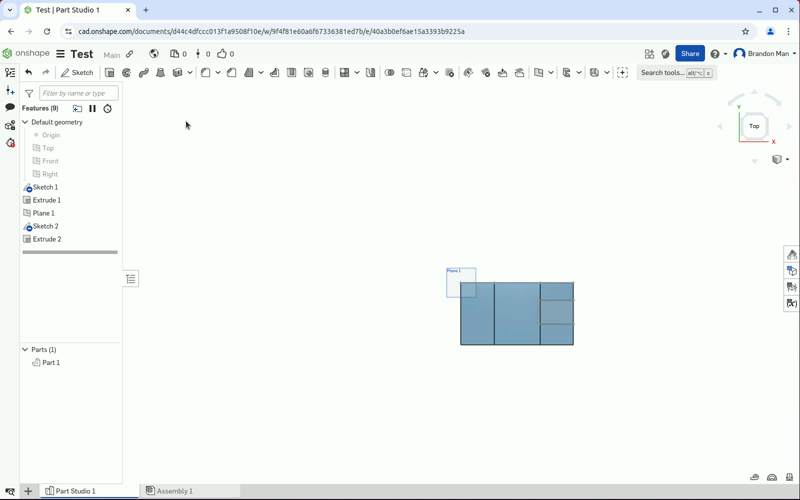
key(shift+7)
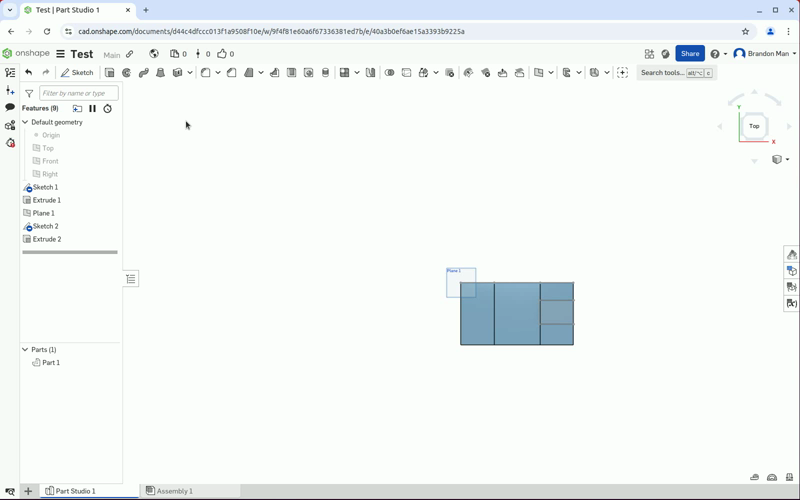
key(up, 3)
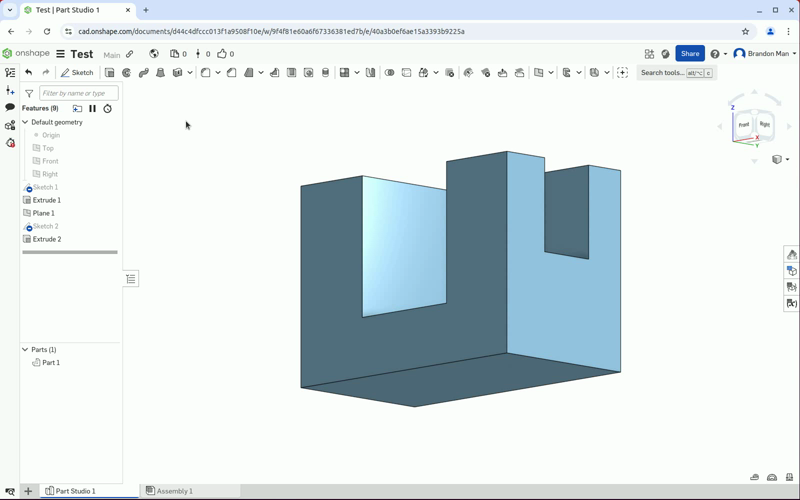
key(left, 3)
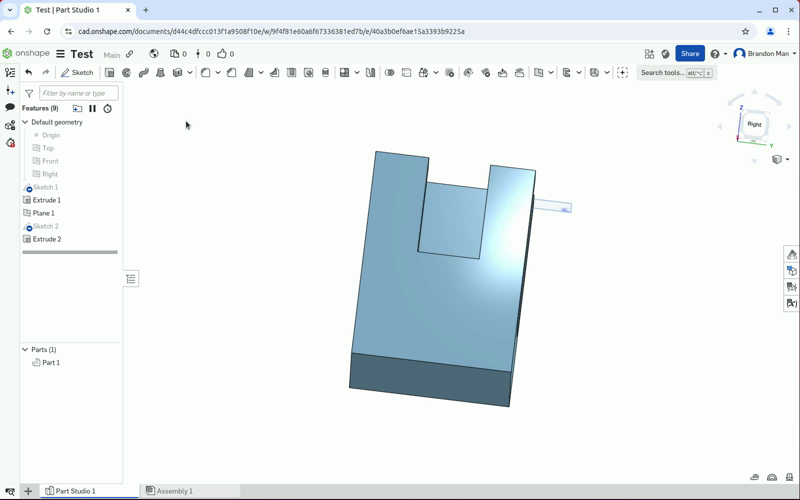
key(right, 3)
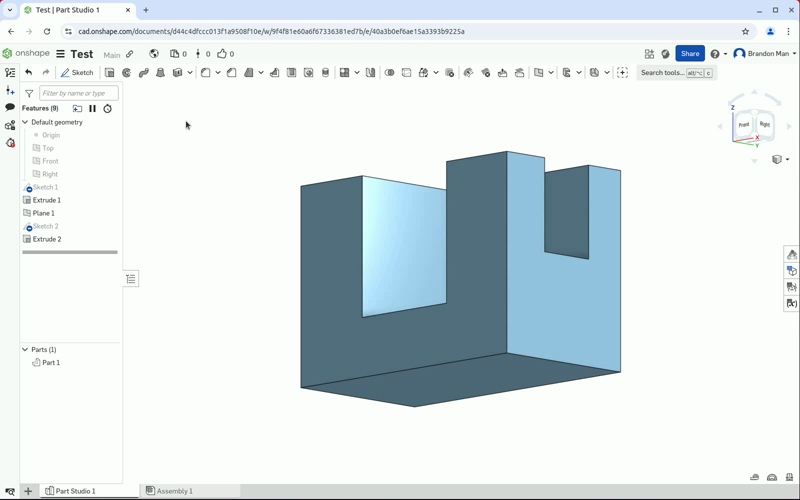
key(down, 3)
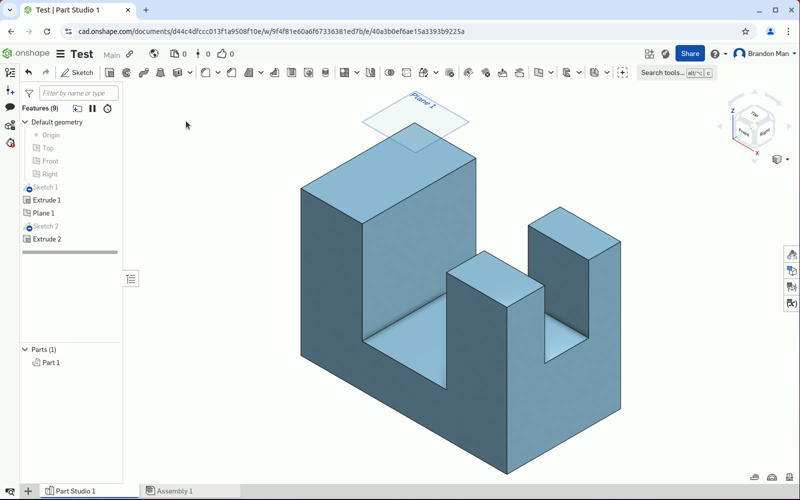
mouse_move(73, 189)
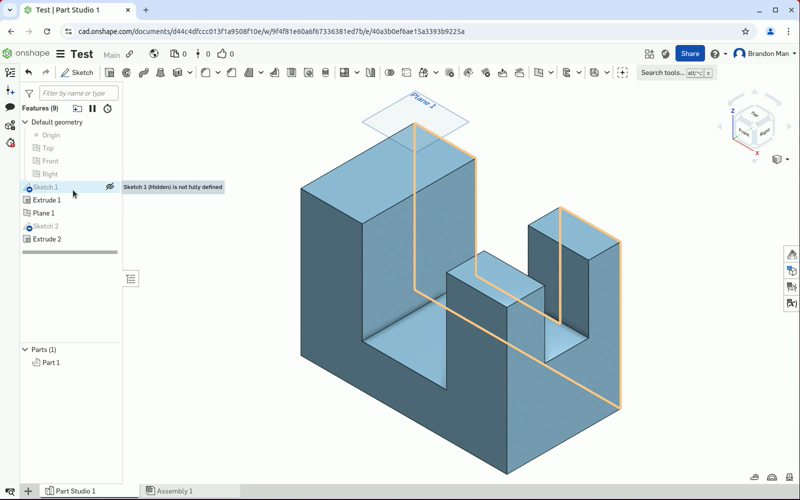
click(73, 189)